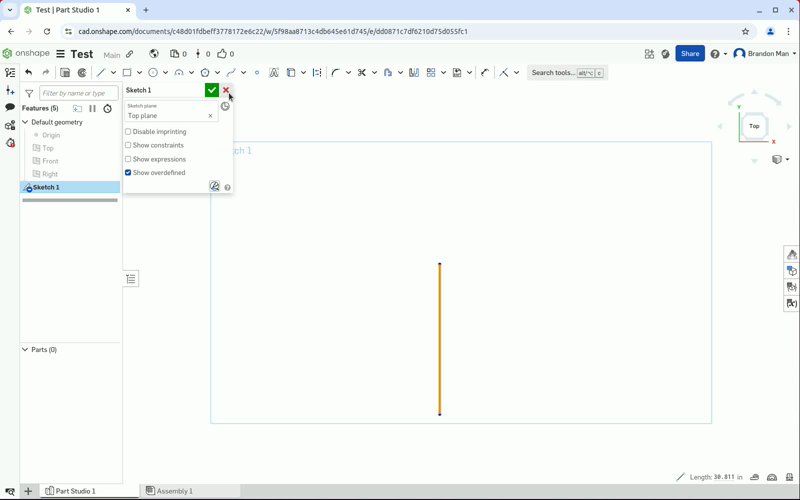
key(shift+h)
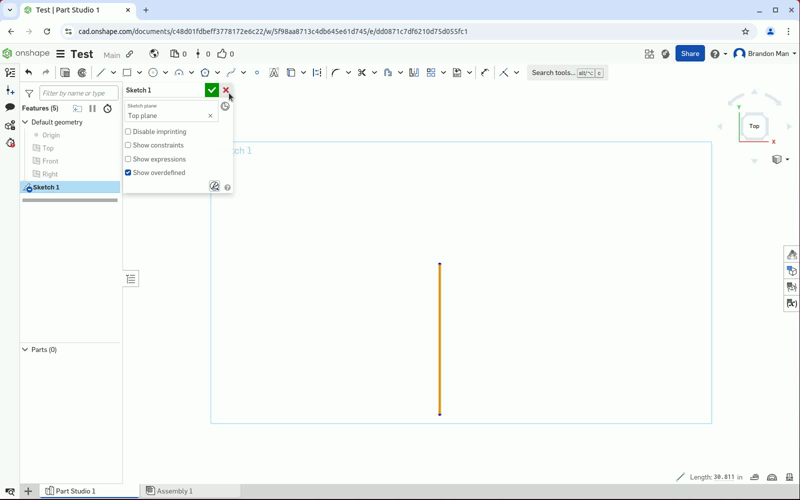
key(shift+s)
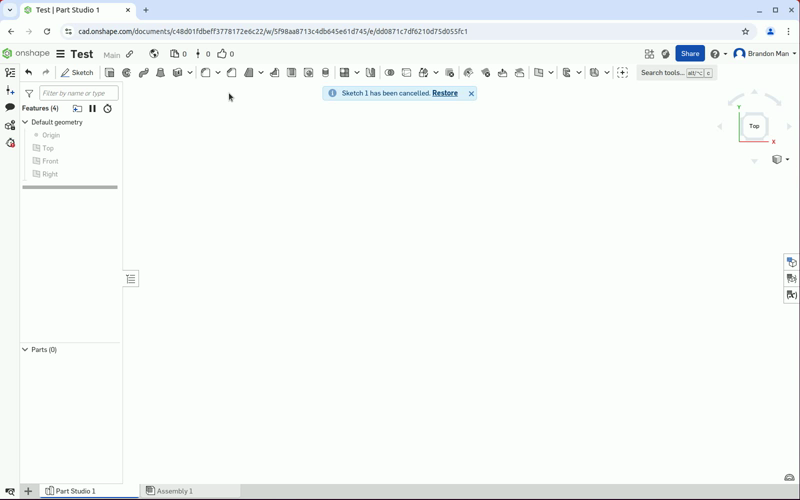
mouse_move(73, 150)
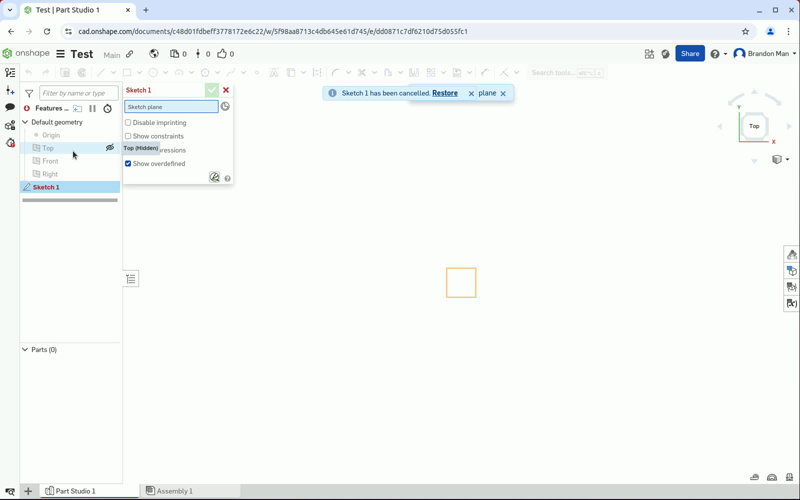
click(73, 150)
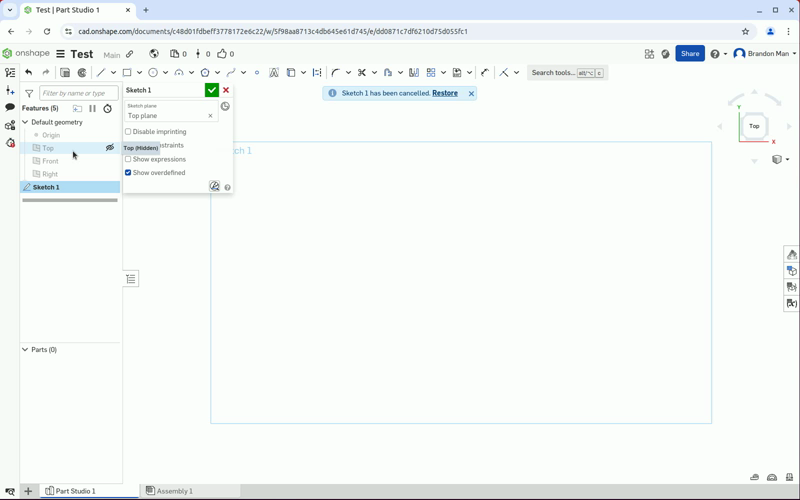
mouse_move(73, 352)
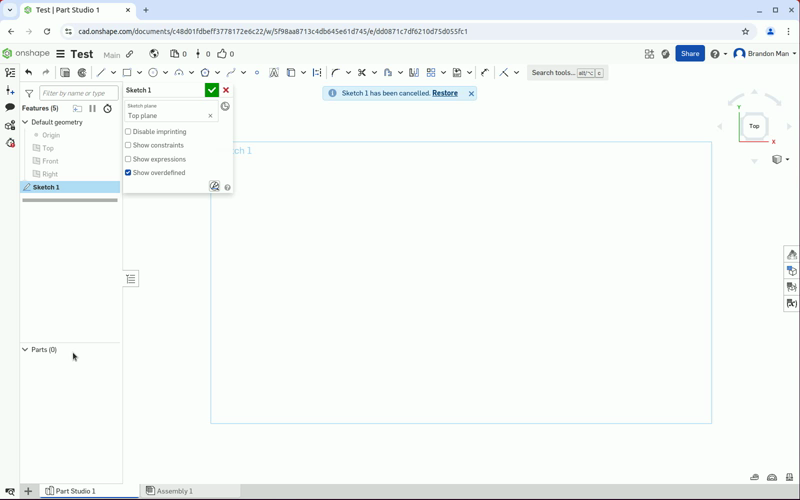
key(y)
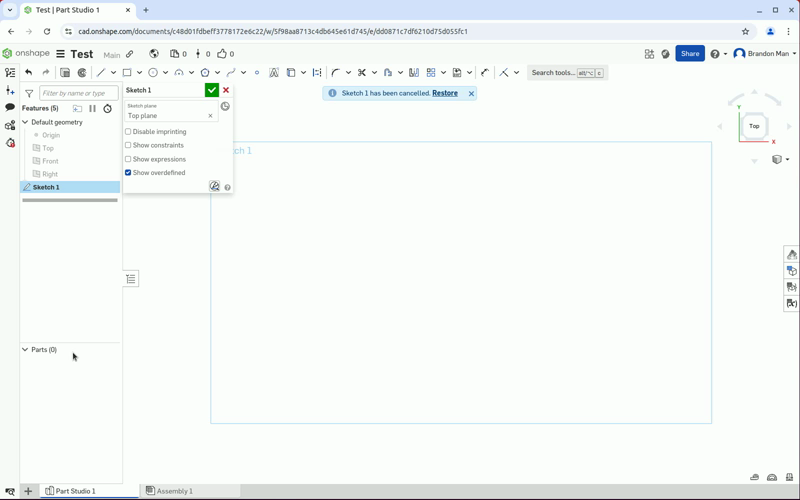
key(c)
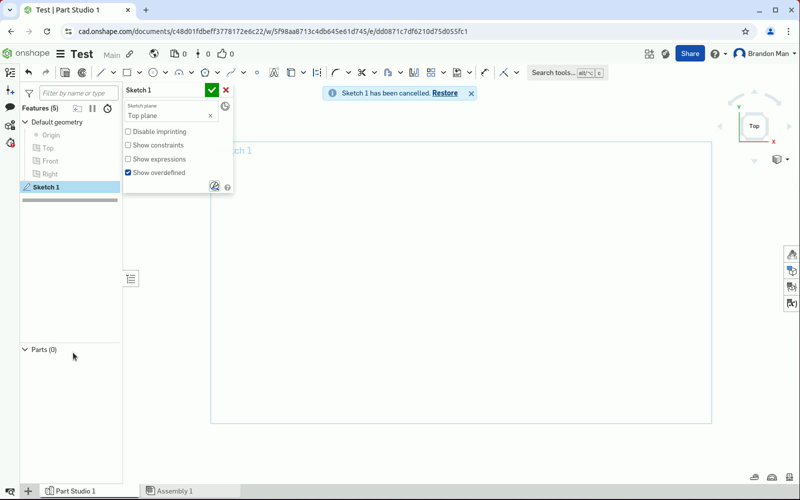
key_down(shift)
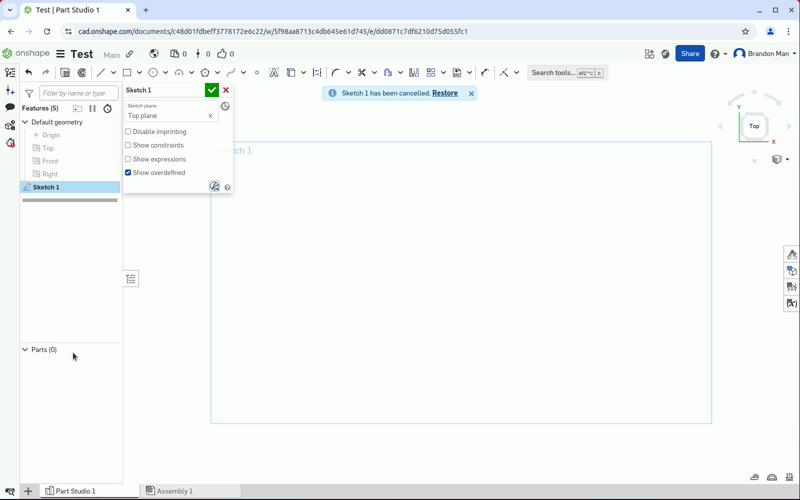
mouse_move(389, 257)
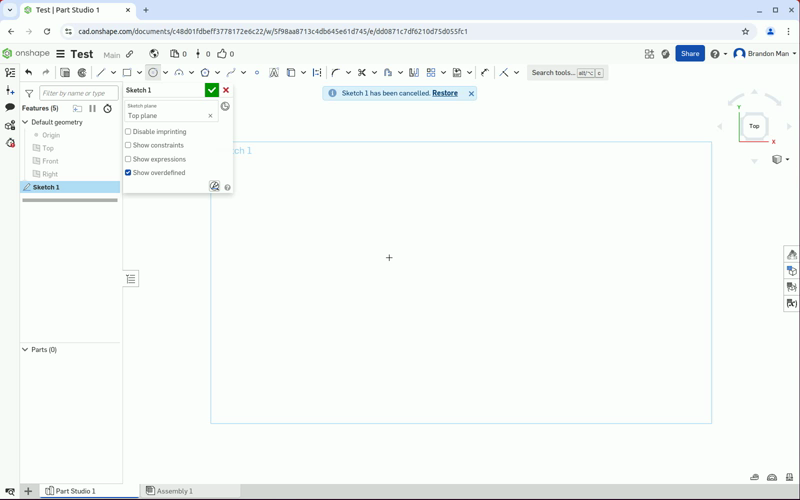
click(389, 257)
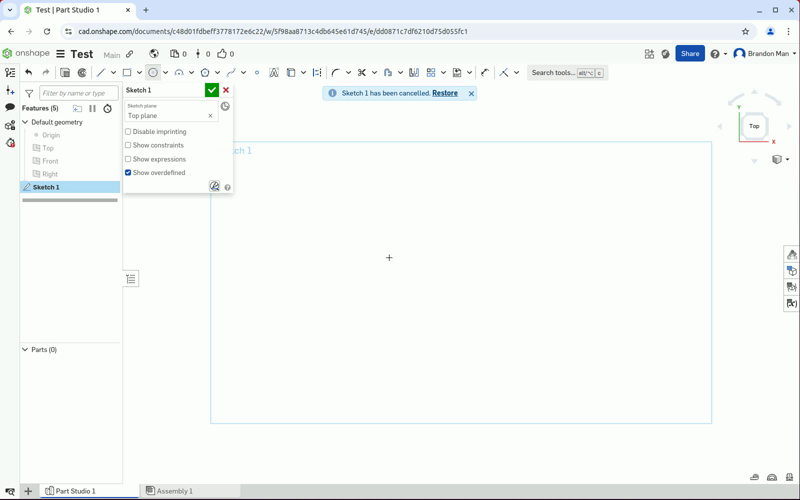
key_up(shift)
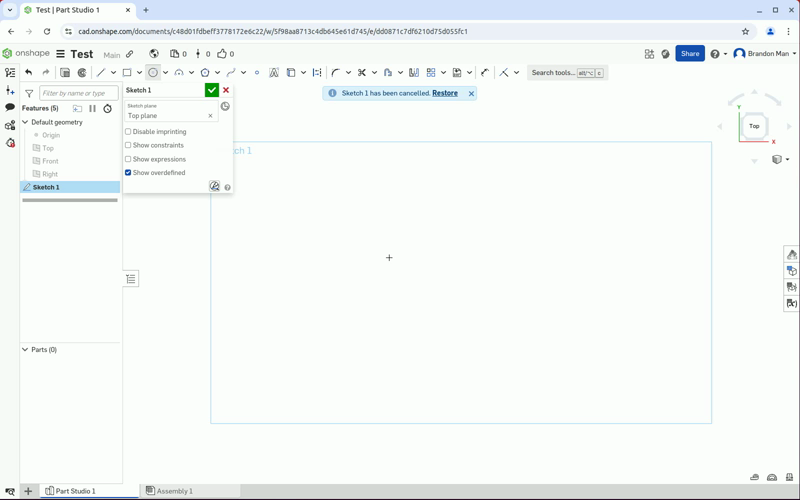
mouse_move(420, 257)
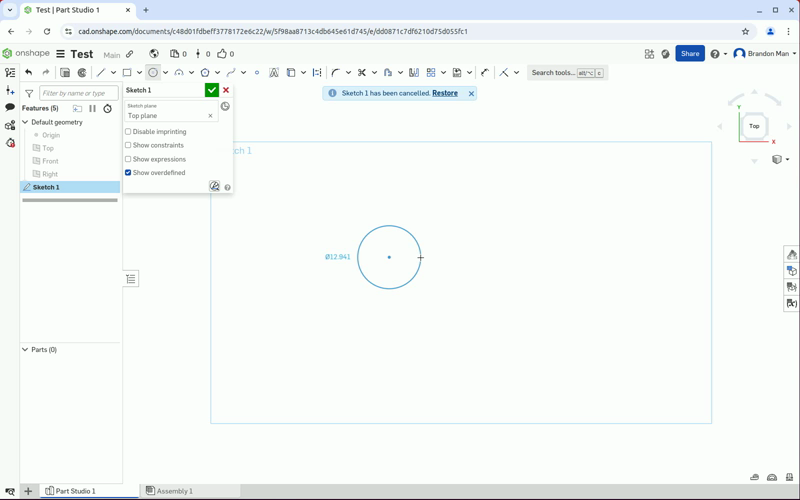
click(420, 257)
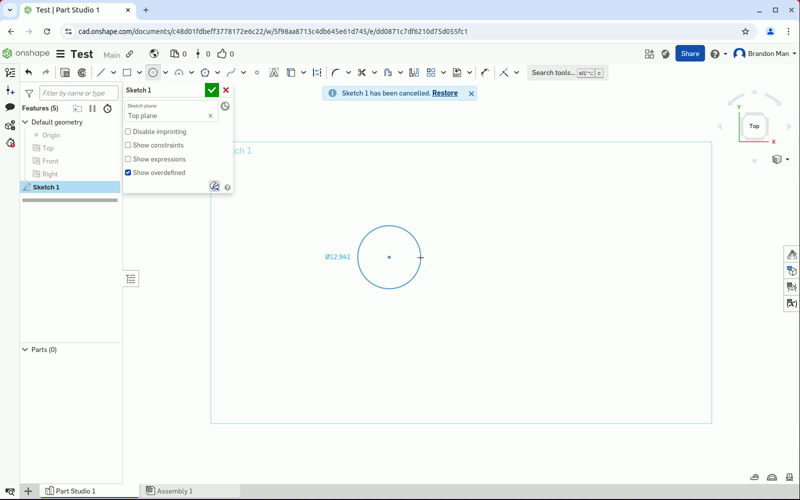
key(esc)
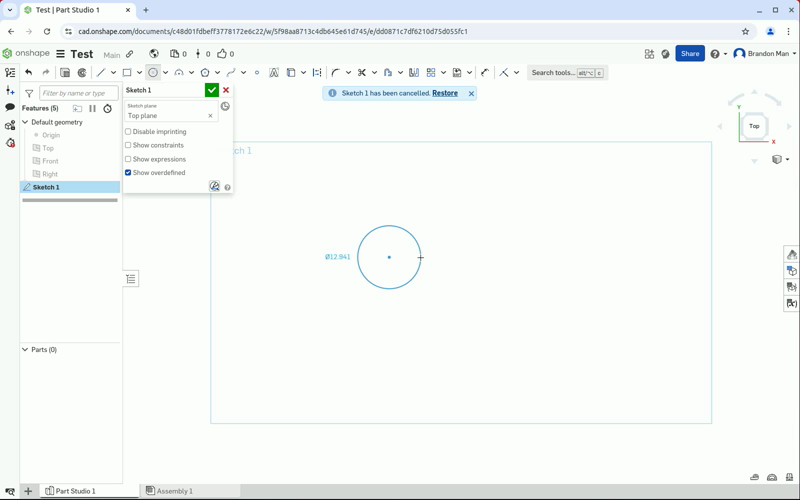
mouse_move(392, 280)
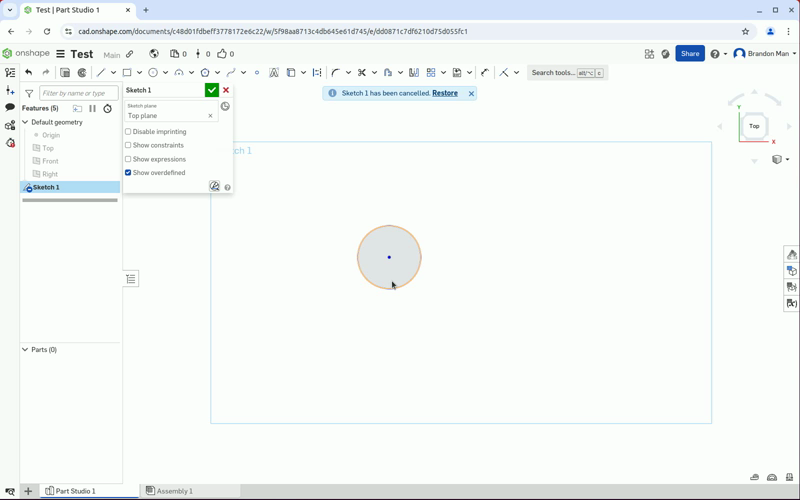
click(392, 280)
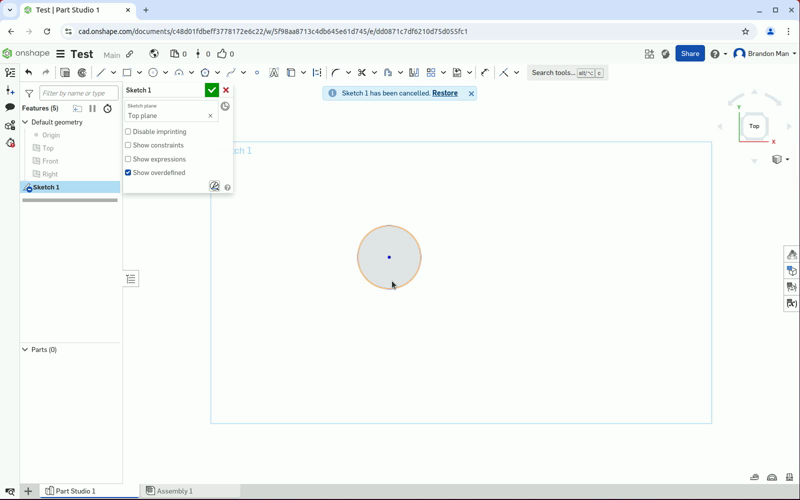
mouse_move(73, 352)
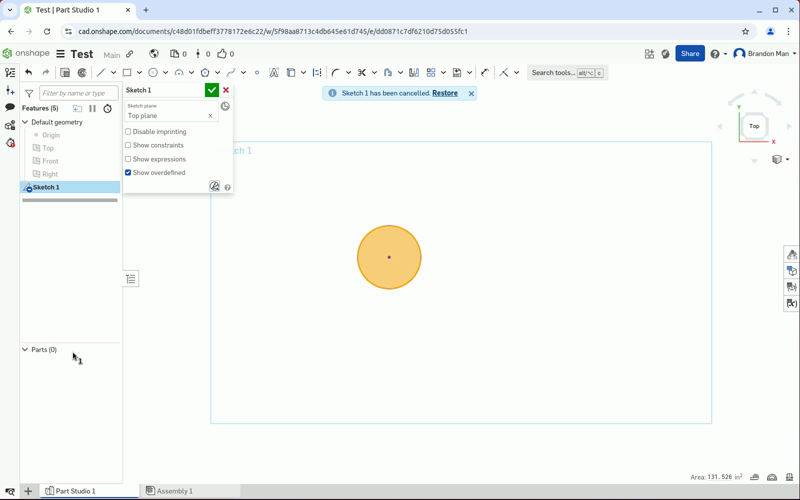
key(shift+y)
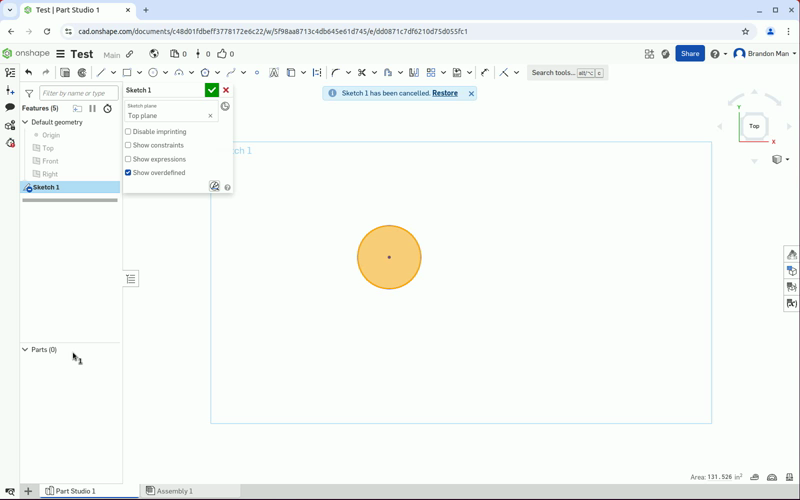
key(shift+e)
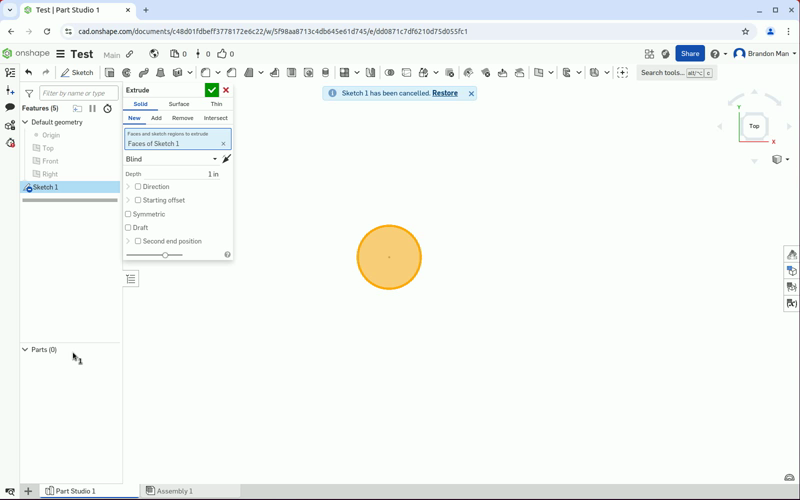
mouse_move(143, 106)
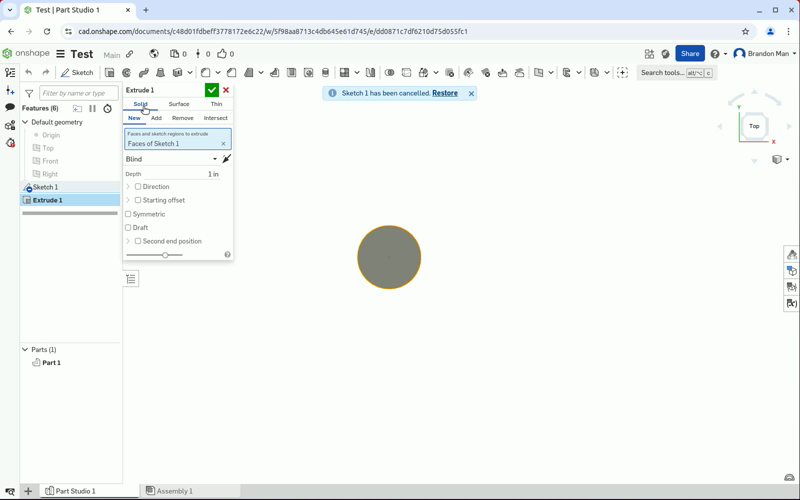
click(143, 106)
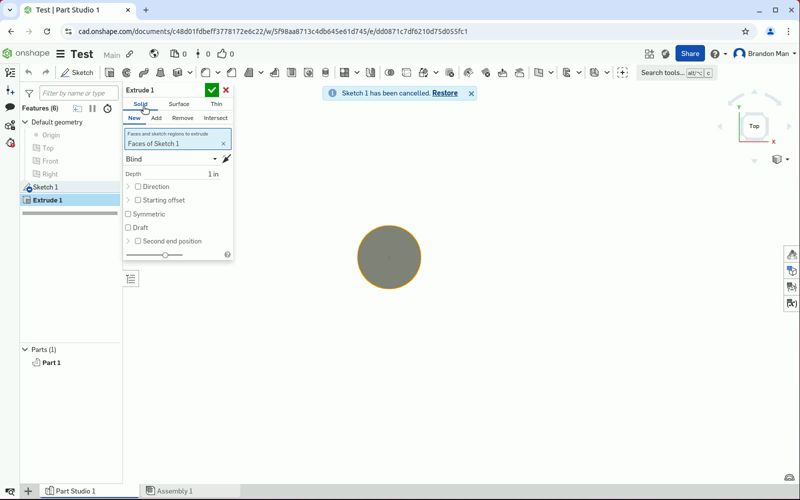
mouse_move(137, 120)
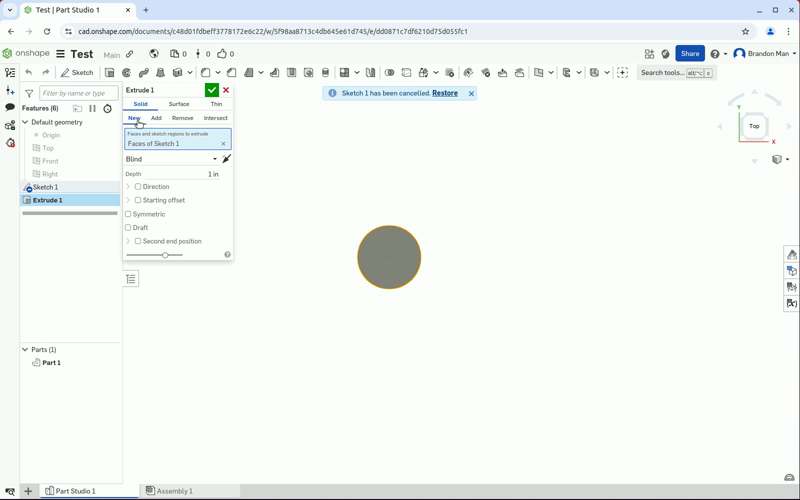
click(137, 120)
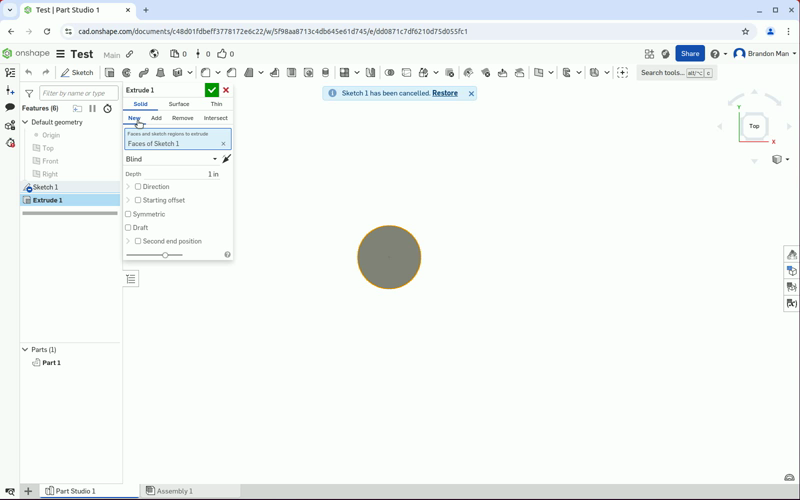
key(tab, 4)
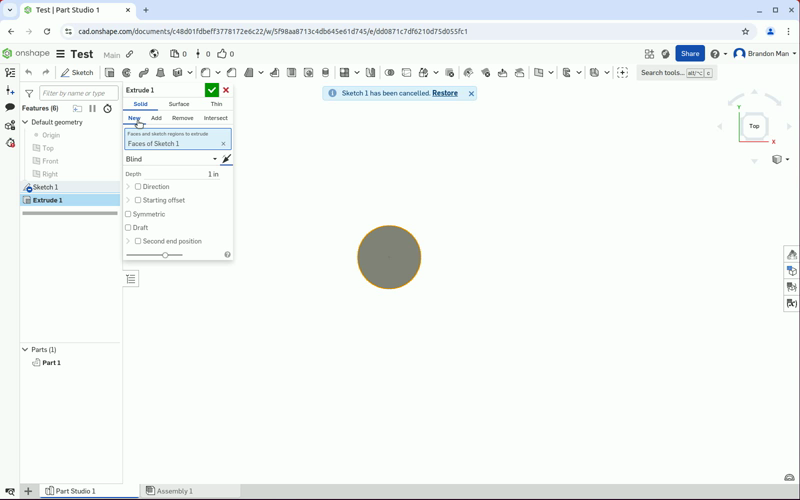
text(7.703)
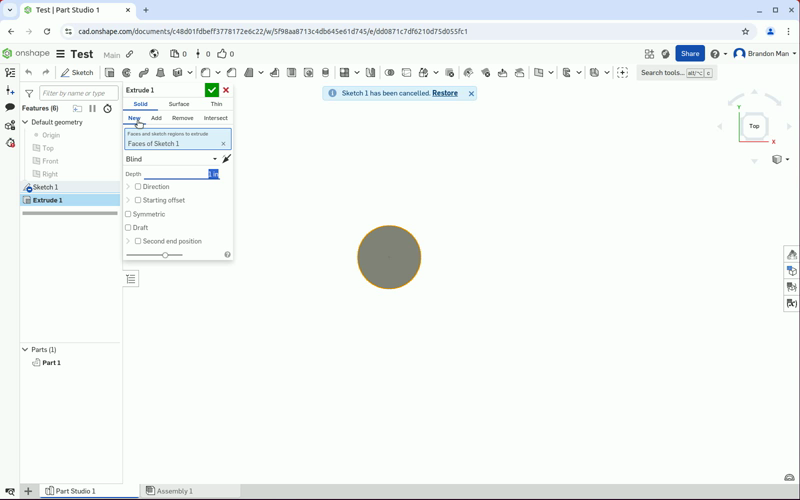
key(enter)
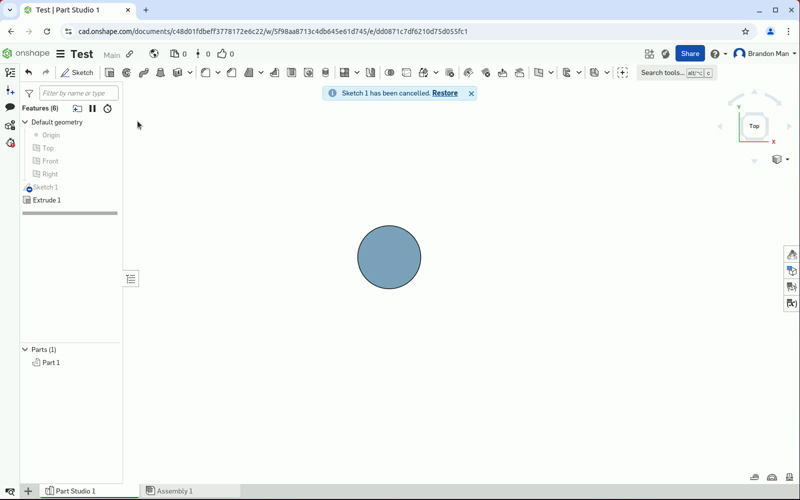
key(shift+h)
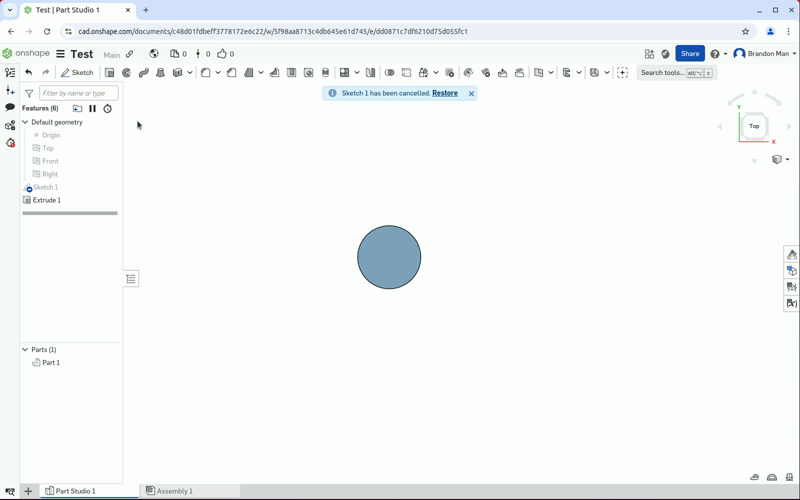
key(shift+h)
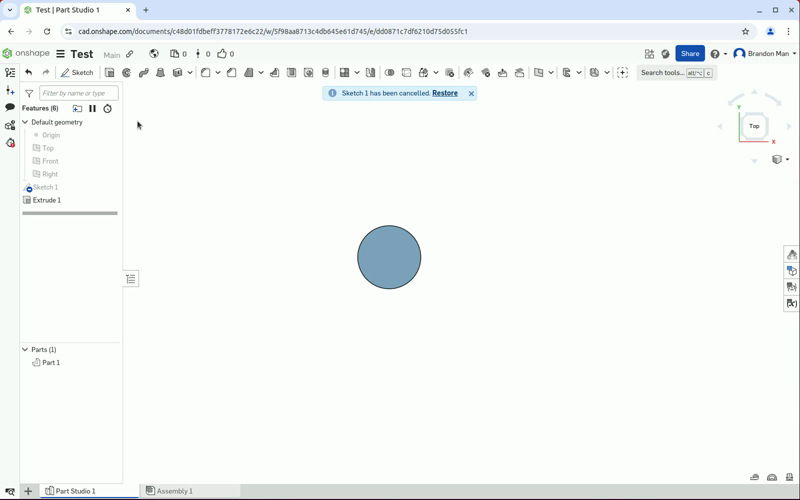
mouse_move(73, 189)
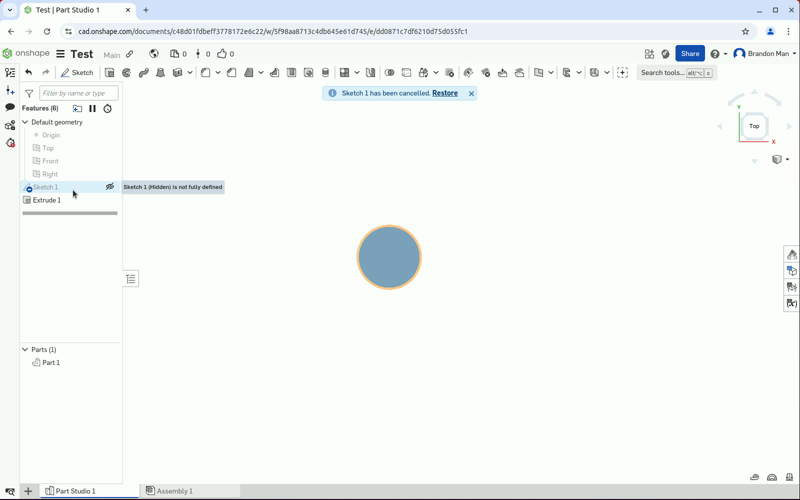
click(73, 189)
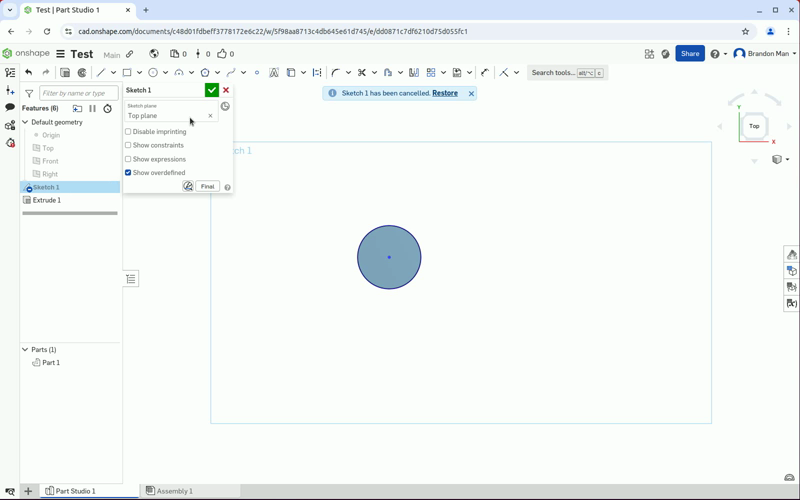
mouse_move(229, 92)
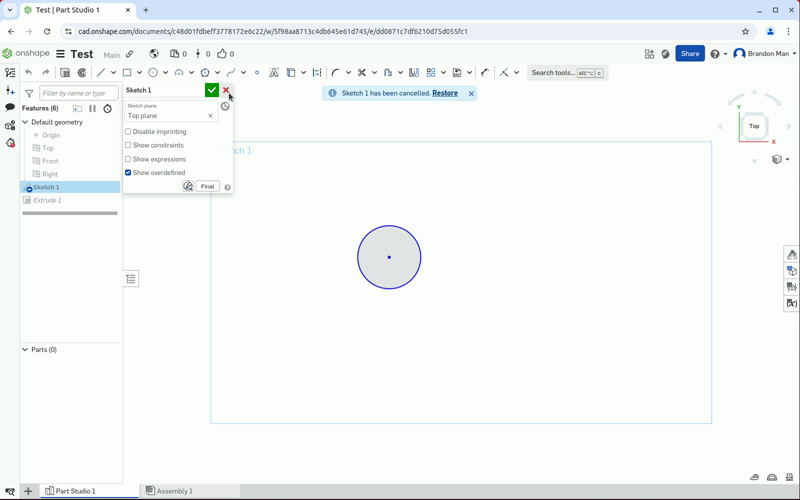
click(229, 92)
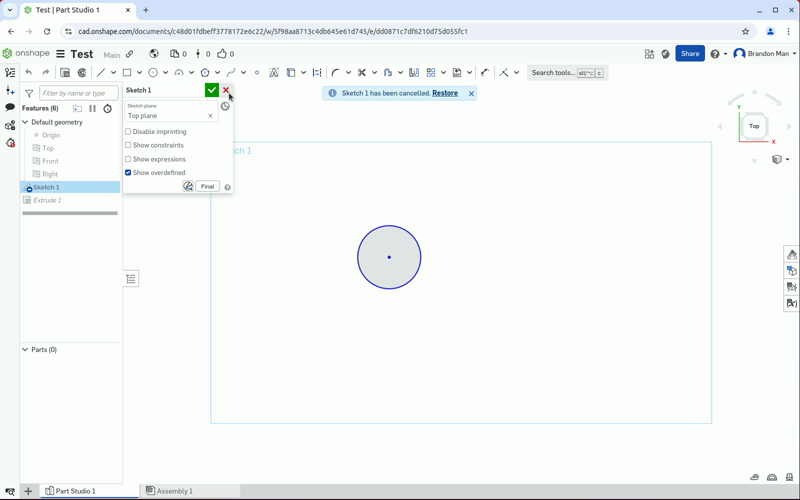
key(shift+s)
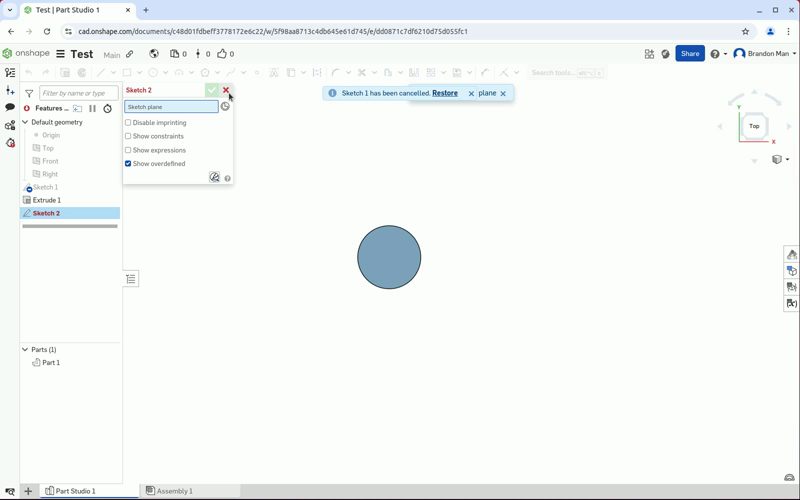
mouse_move(73, 150)
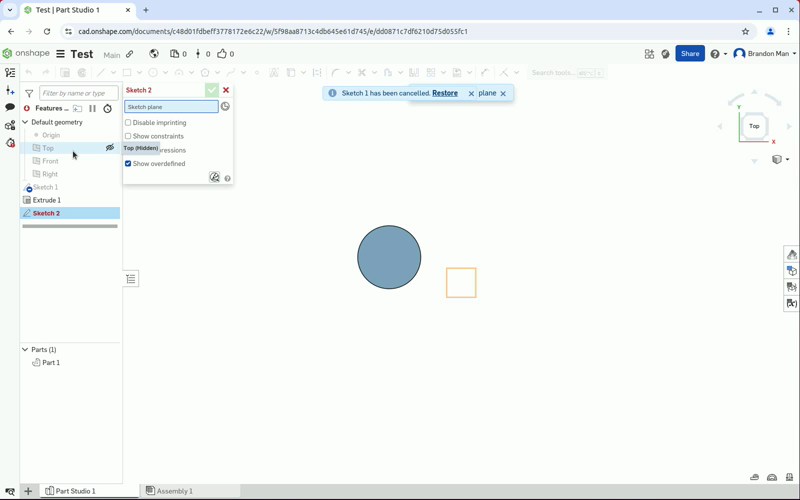
click(73, 150)
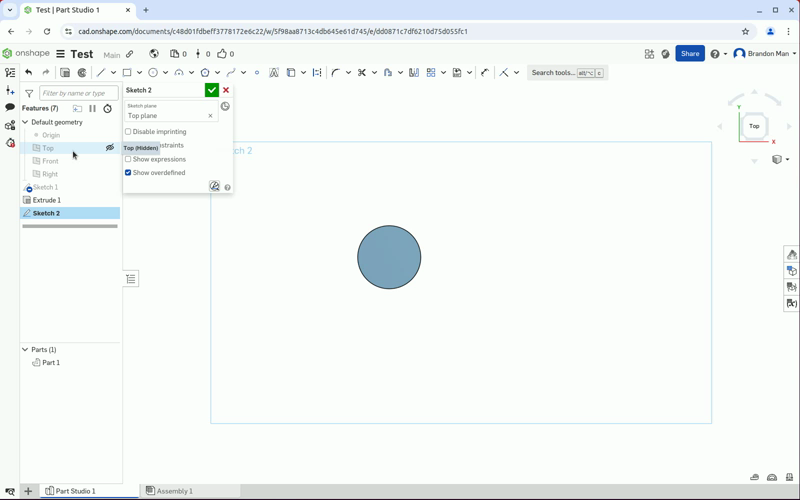
mouse_move(73, 352)
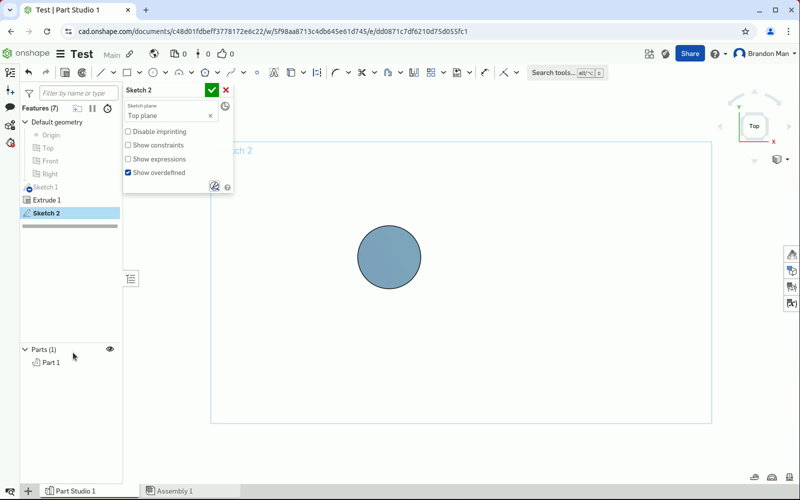
key(y)
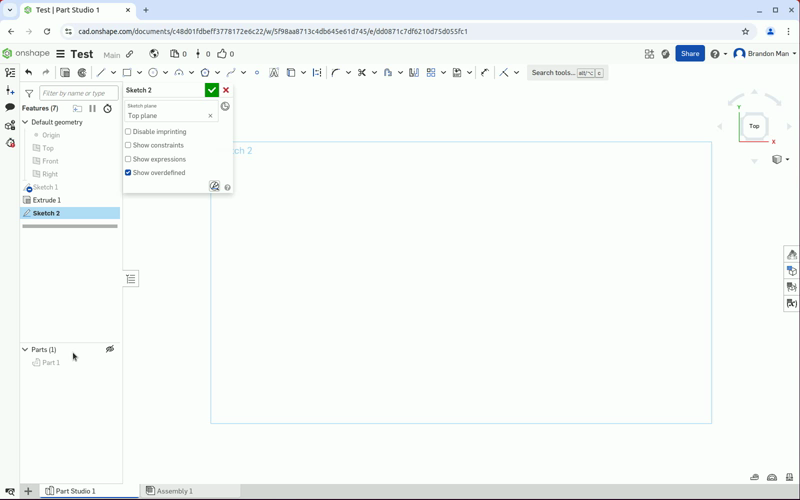
key(a)
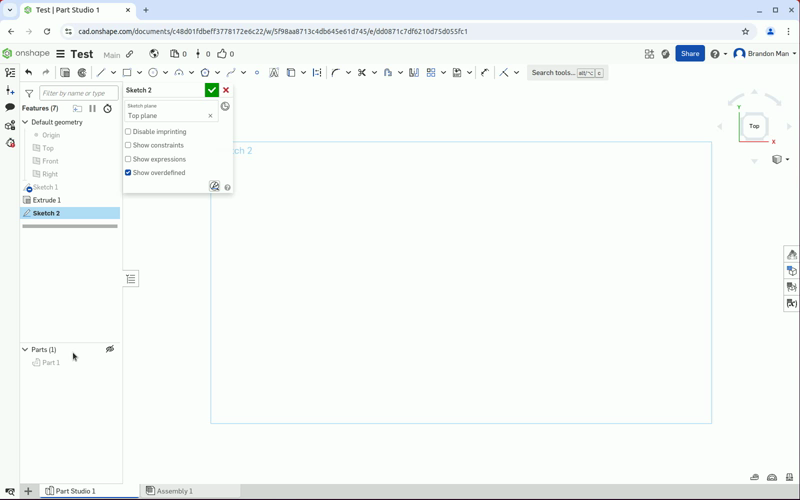
key_down(shift)
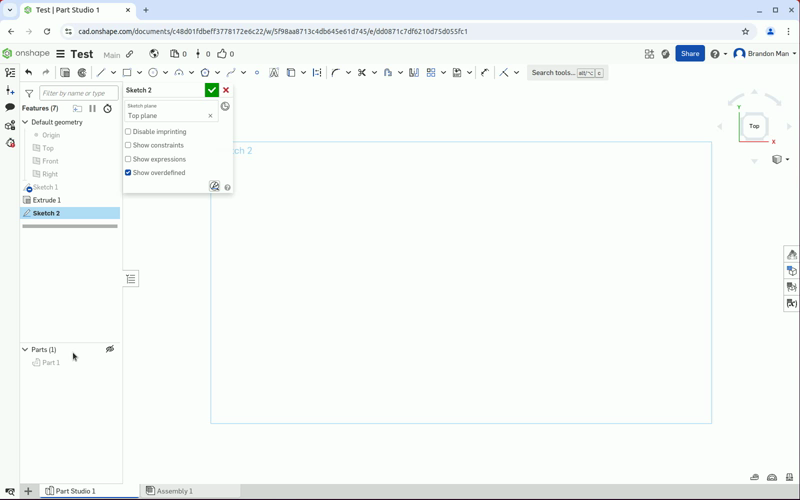
mouse_move(398, 224)
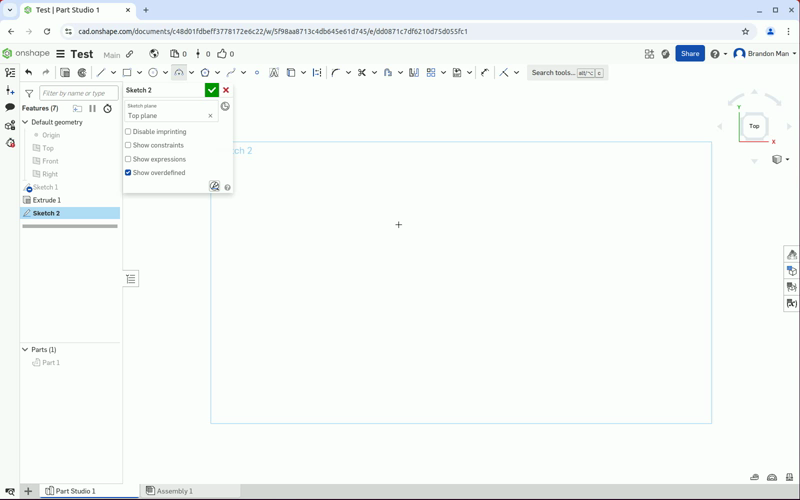
click(398, 224)
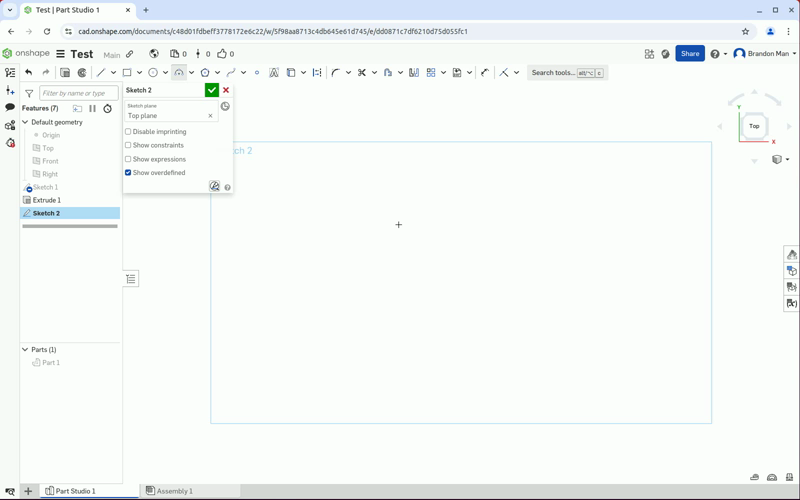
key_up(shift)
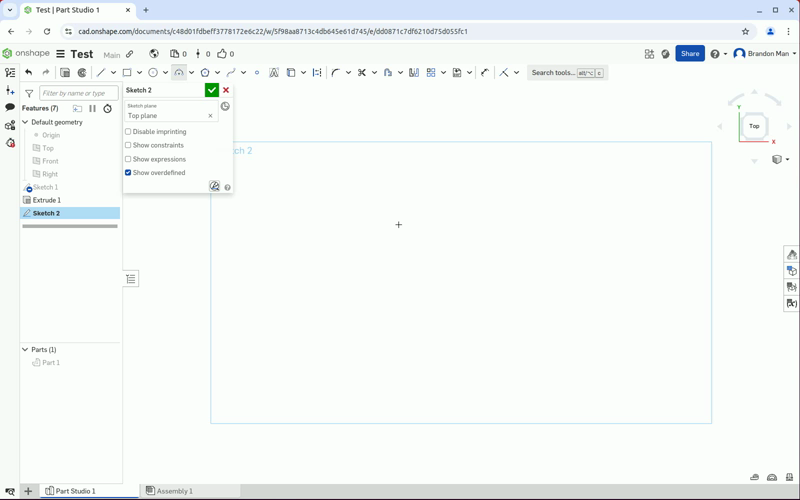
key_down(shift)
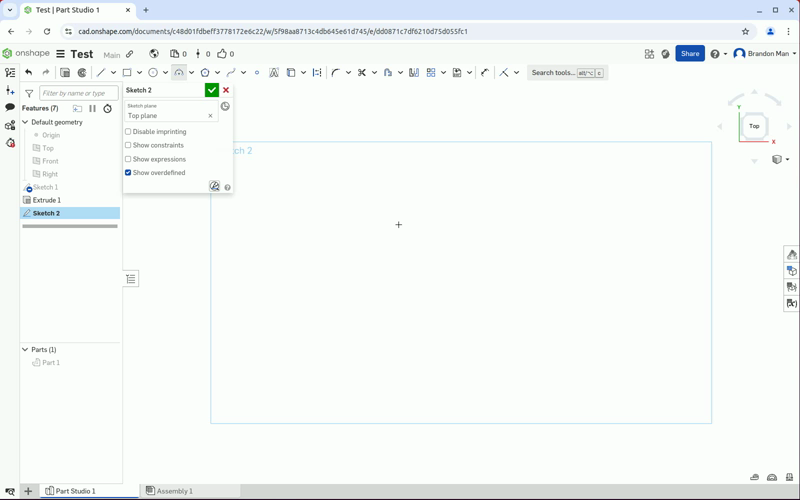
mouse_move(402, 287)
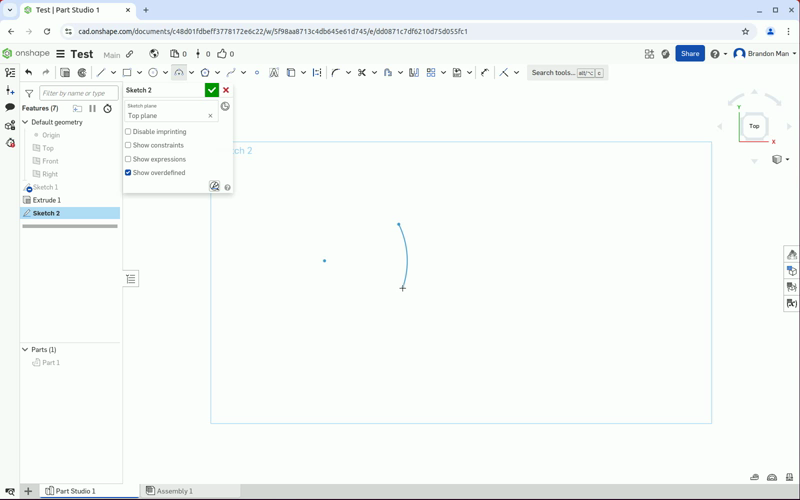
click(402, 287)
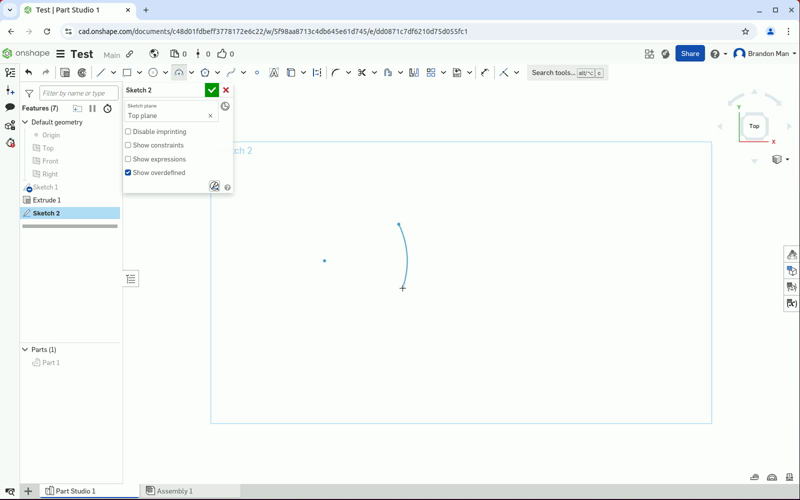
mouse_move(422, 254)
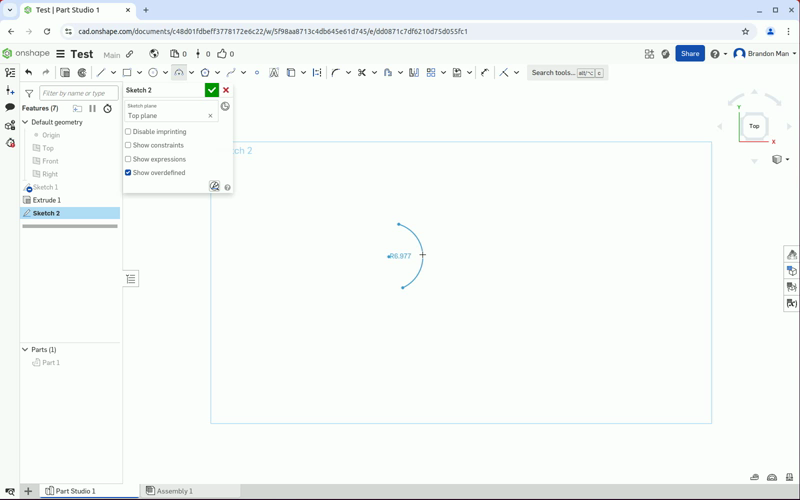
click(422, 254)
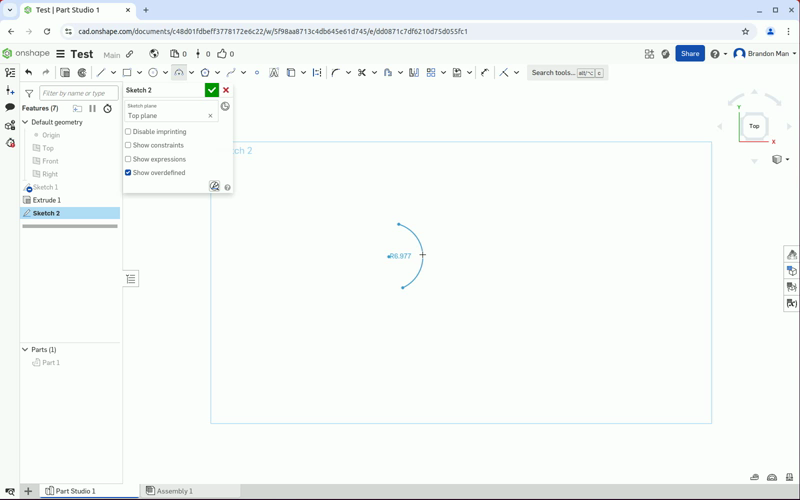
key_up(shift)
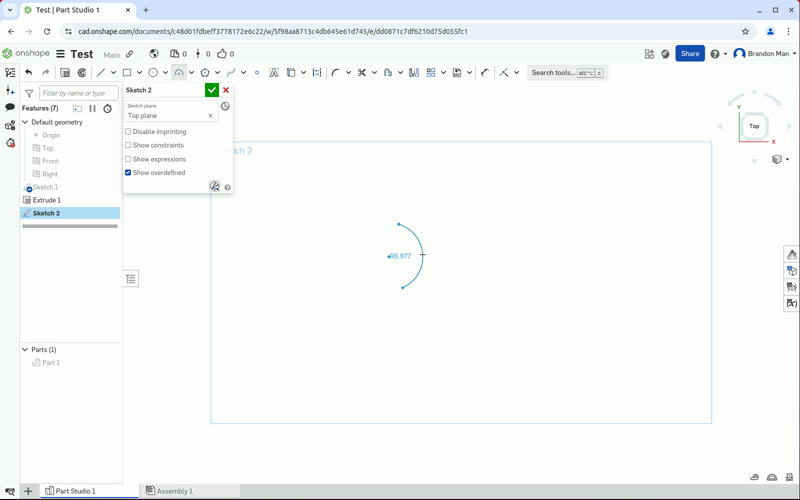
key(esc)
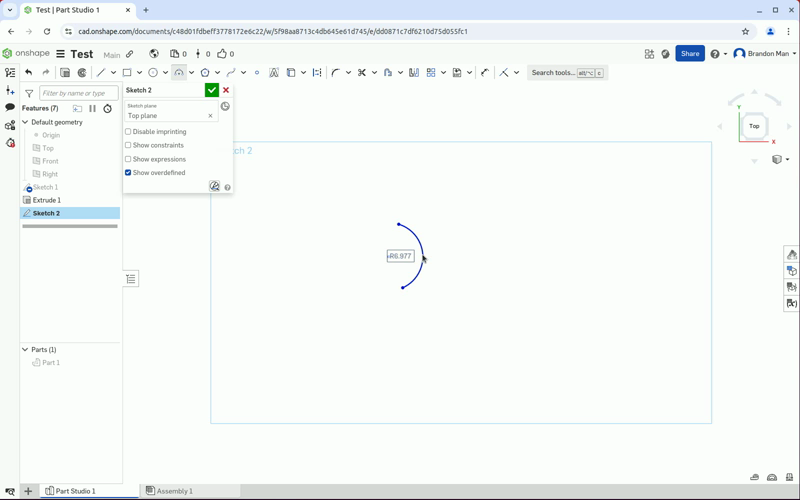
key(l)
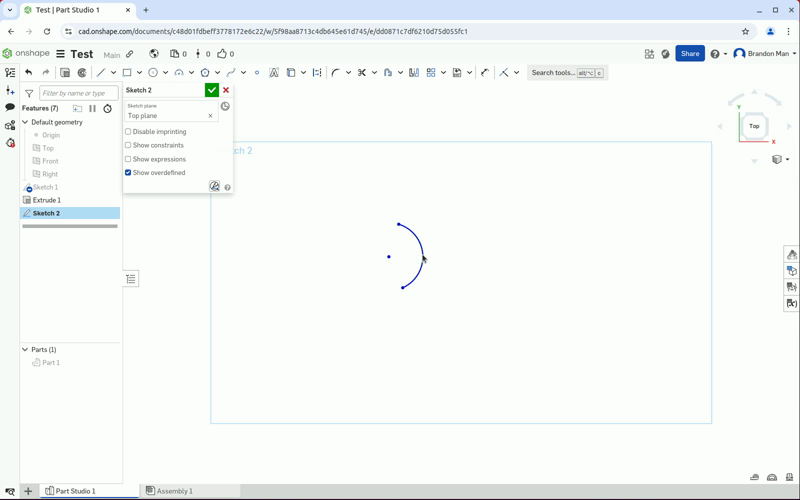
mouse_move(402, 287)
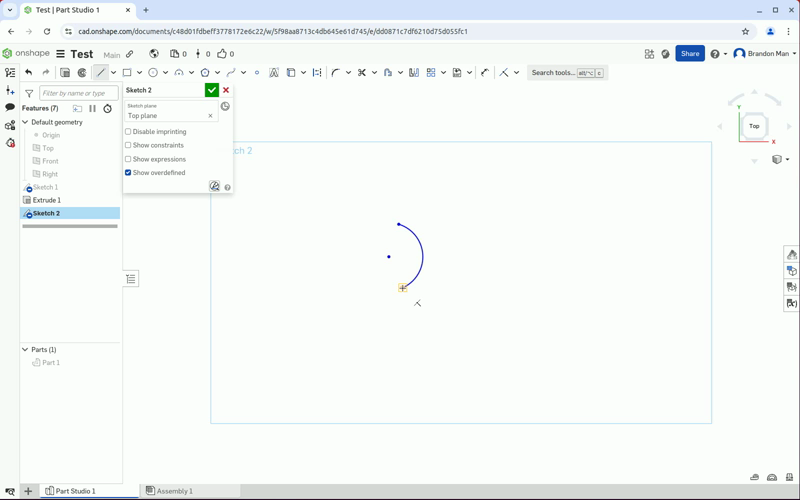
click(402, 287)
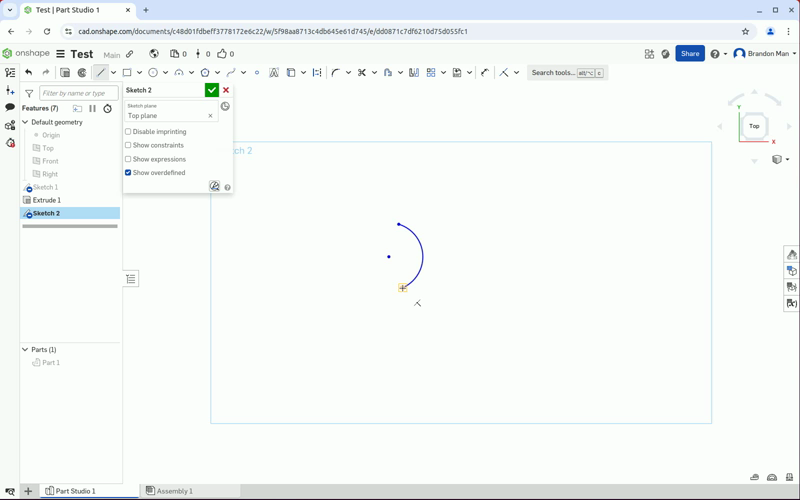
key_down(shift)
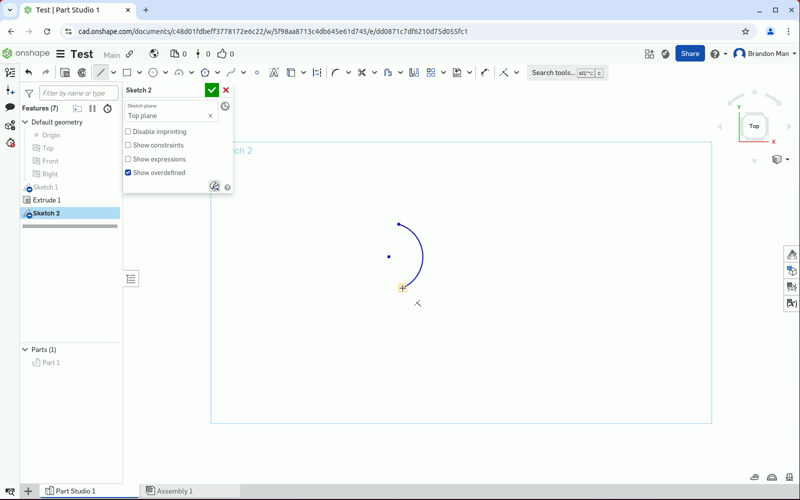
mouse_move(500, 266)
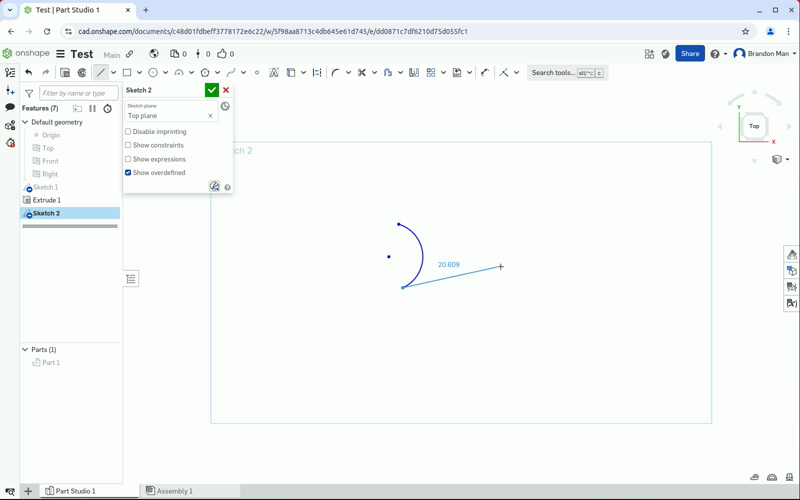
click(500, 266)
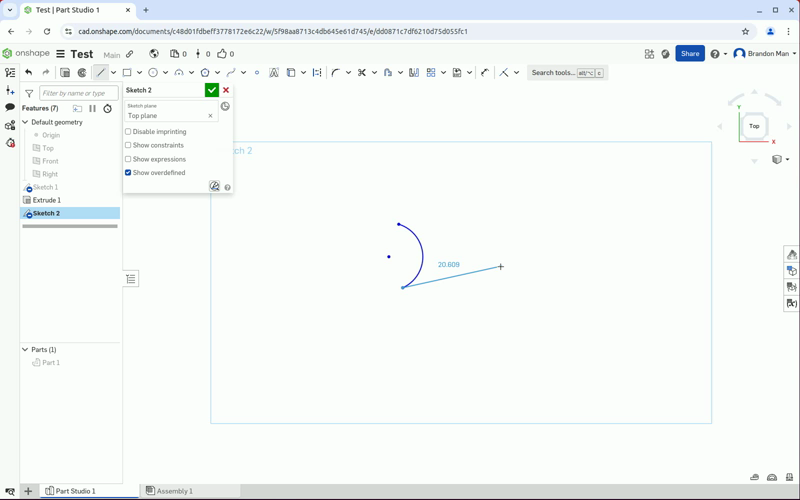
key_up(shift)
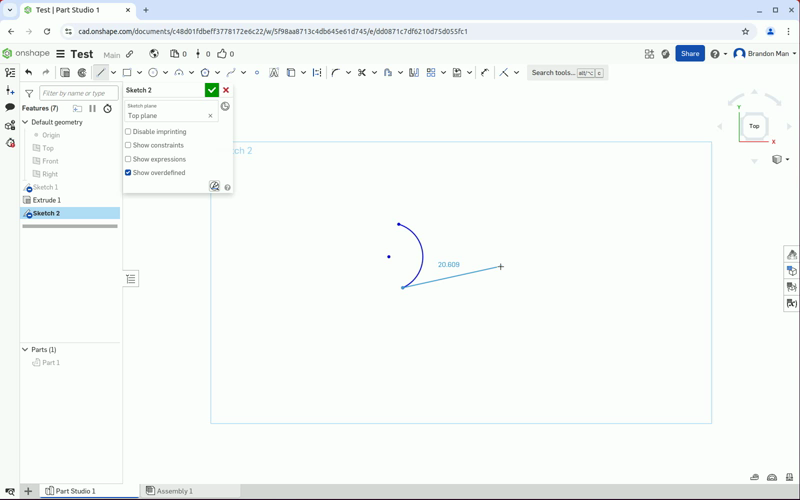
key(esc)
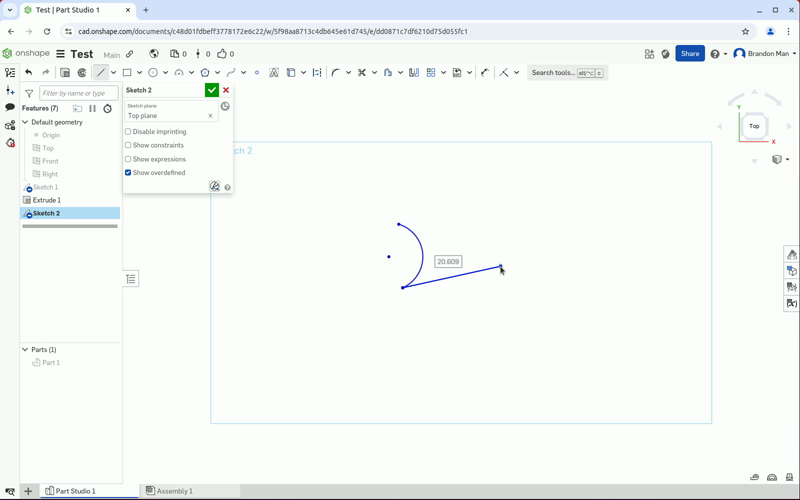
key(a)
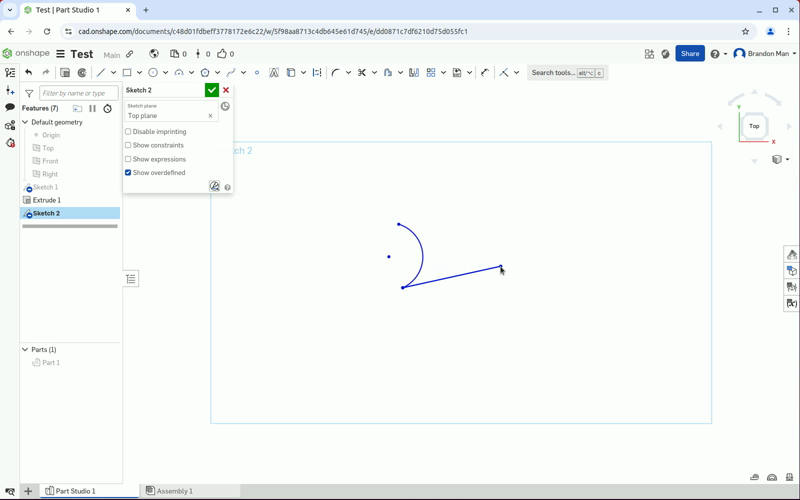
mouse_move(500, 266)
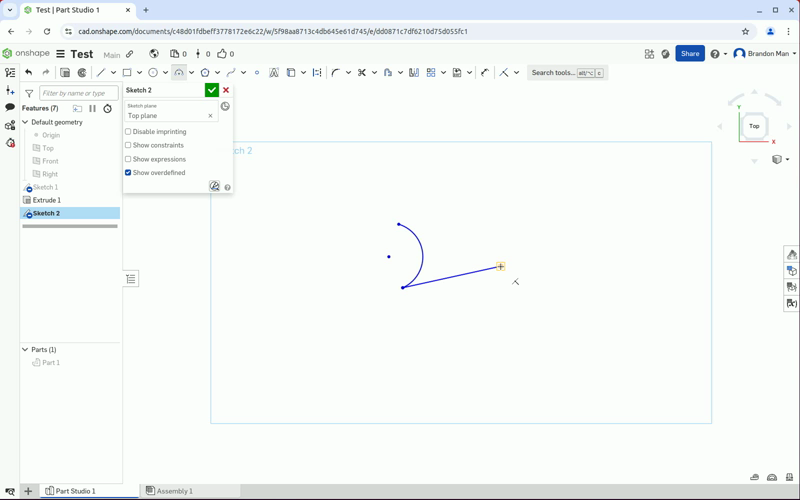
click(500, 266)
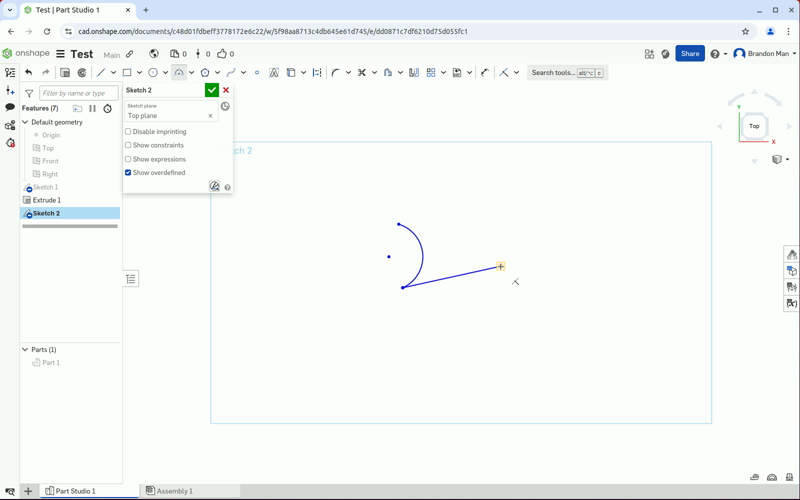
key_down(shift)
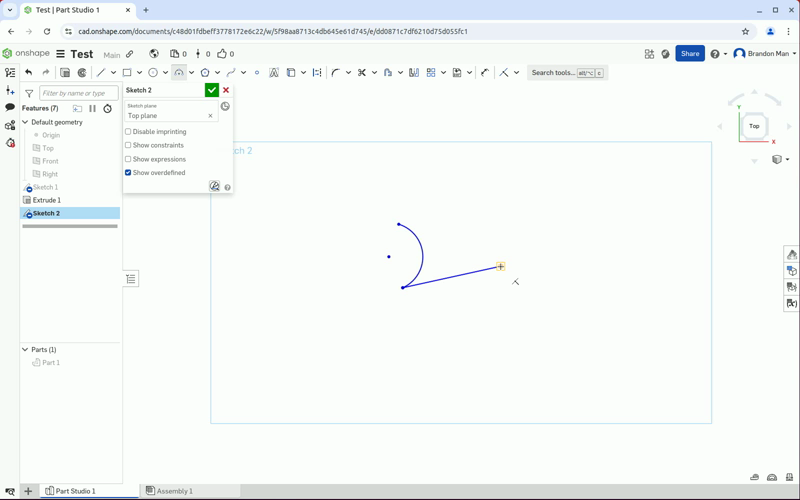
mouse_move(495, 239)
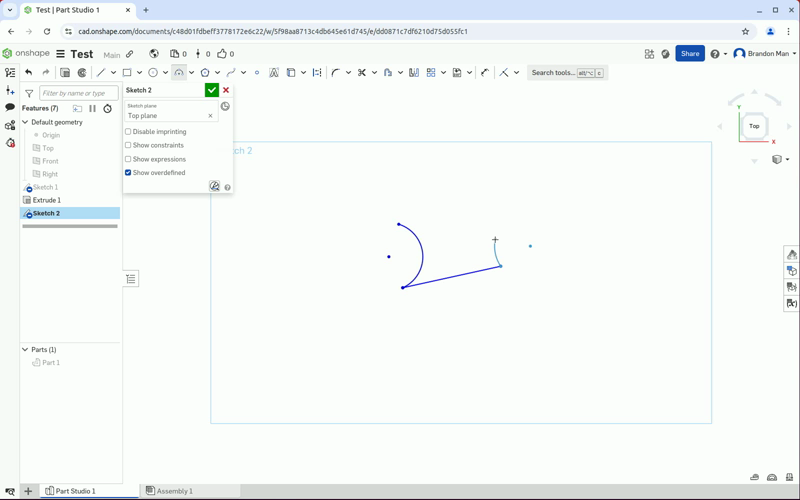
click(495, 239)
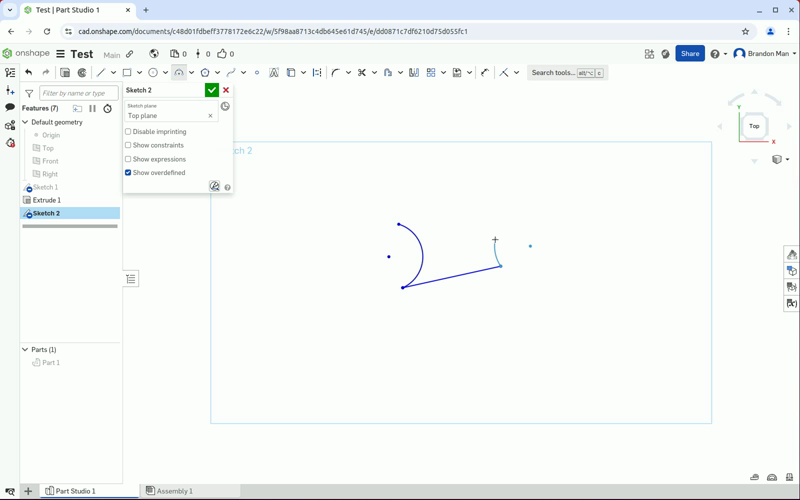
mouse_move(484, 255)
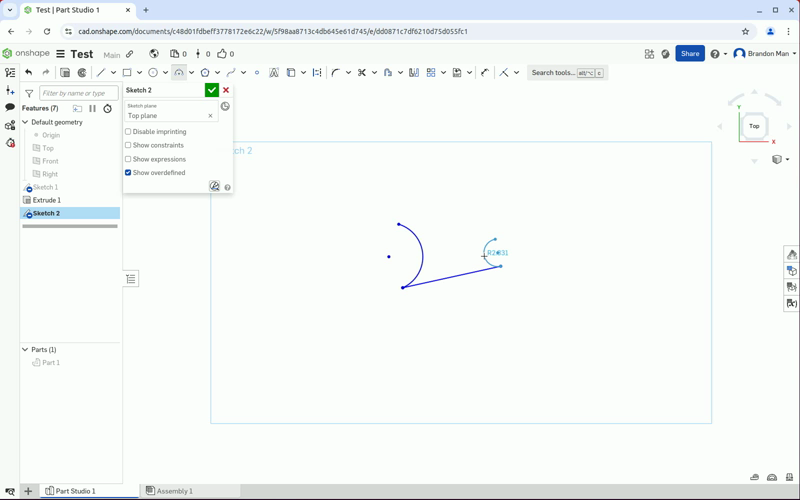
click(484, 255)
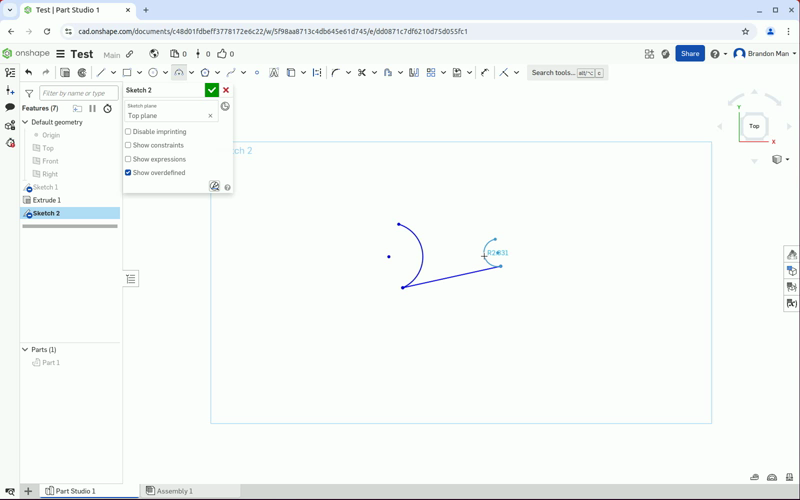
key_up(shift)
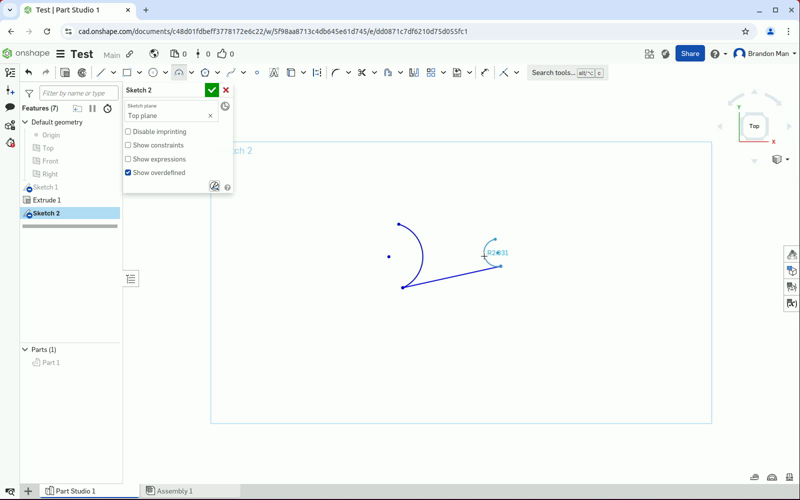
key(esc)
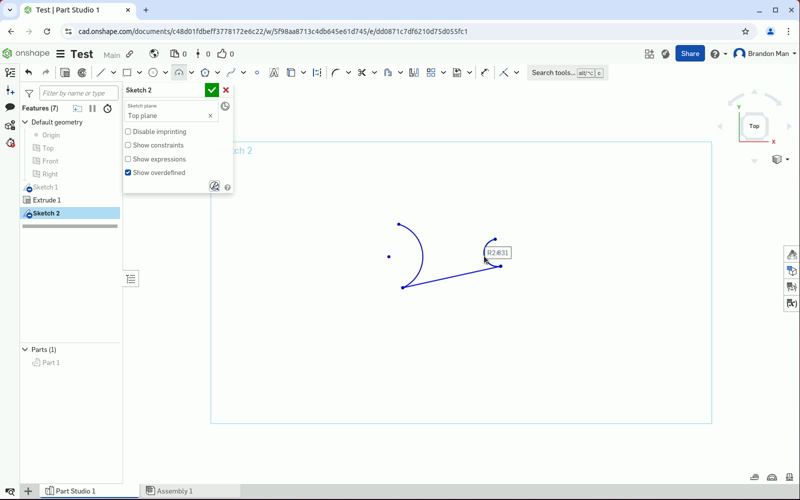
key(l)
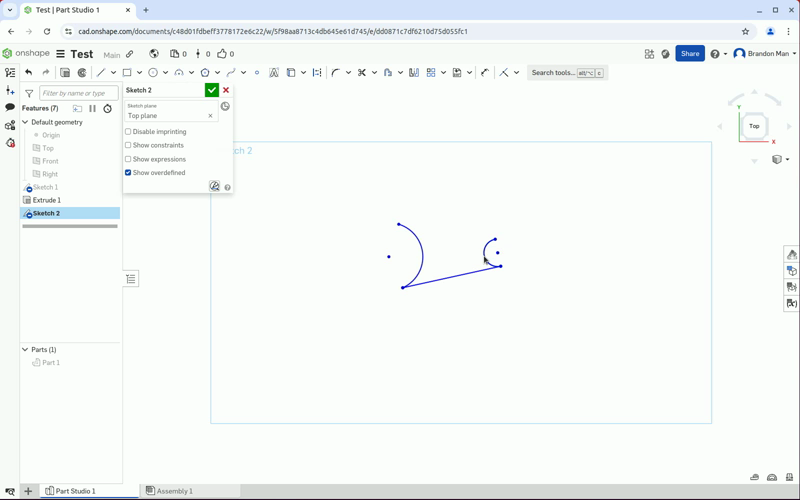
mouse_move(495, 239)
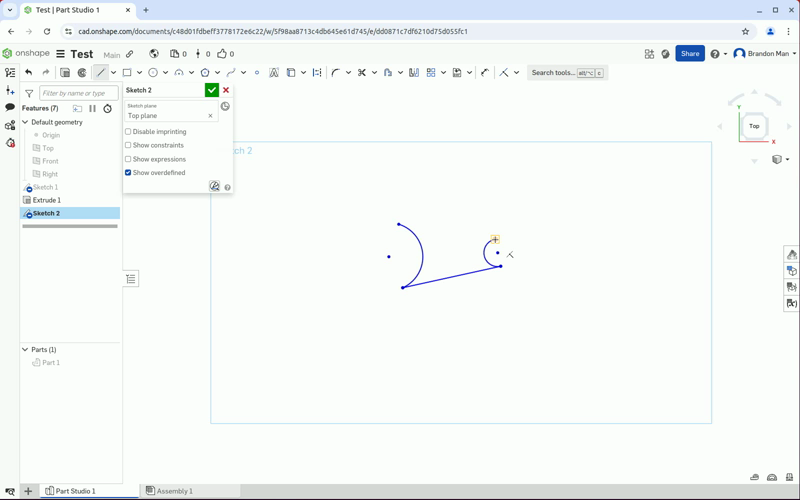
click(495, 239)
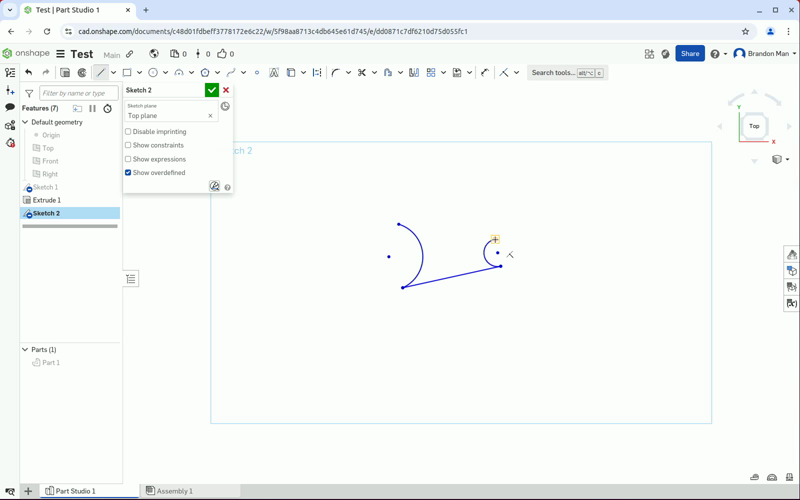
key_down(shift)
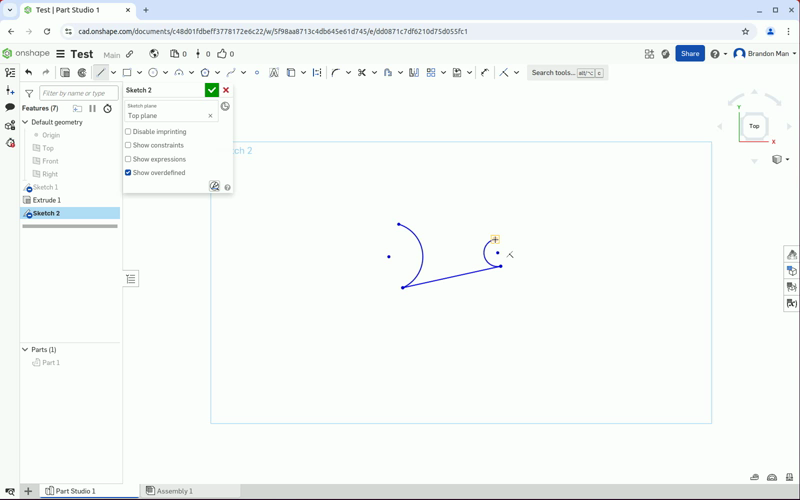
mouse_move(398, 224)
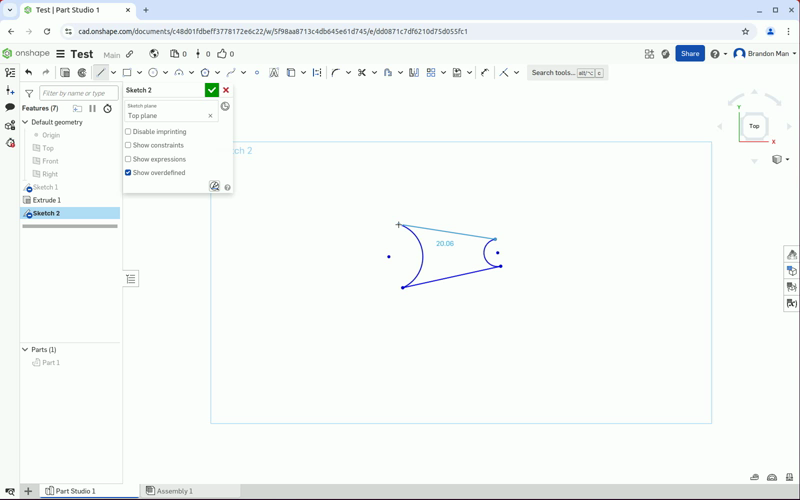
key_up(shift)
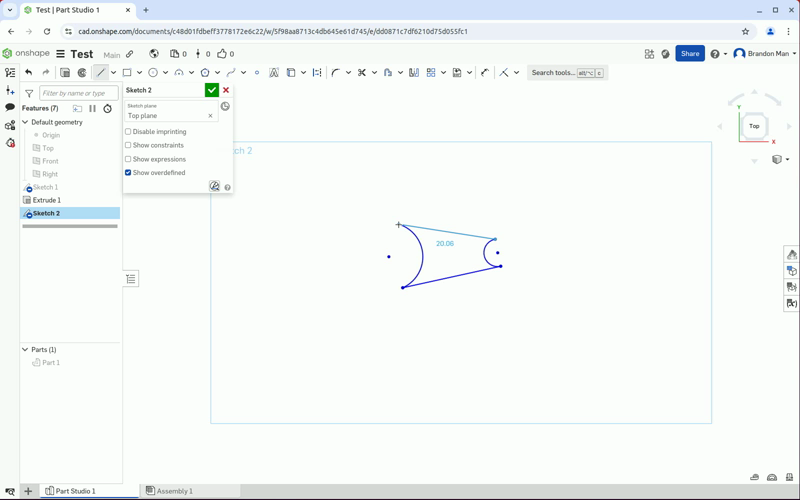
click(398, 224)
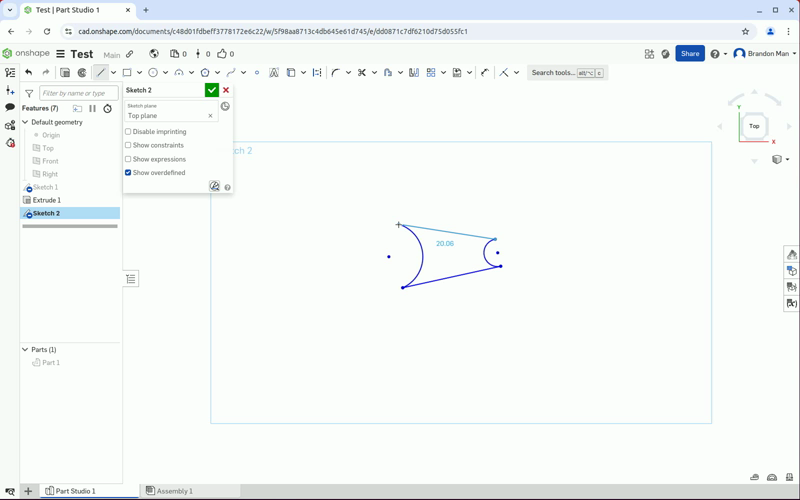
key(esc)
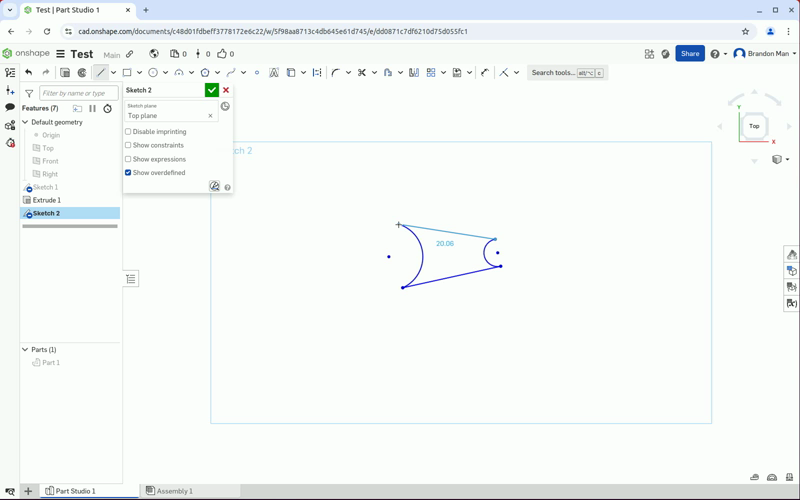
mouse_move(428, 247)
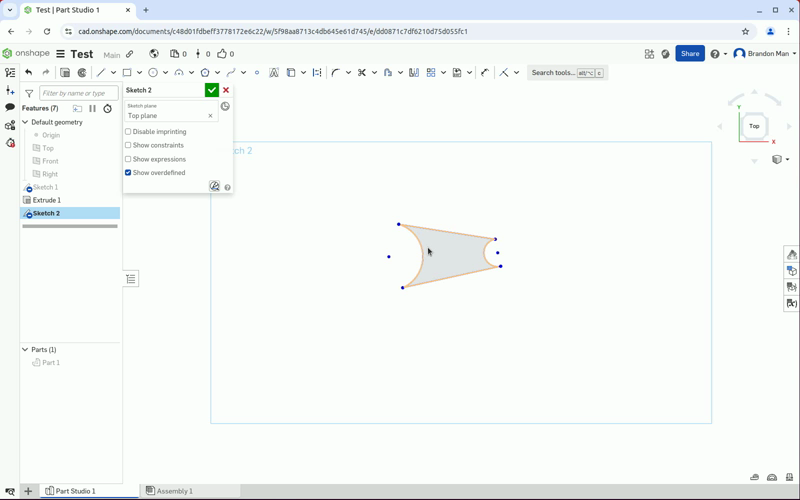
click(428, 247)
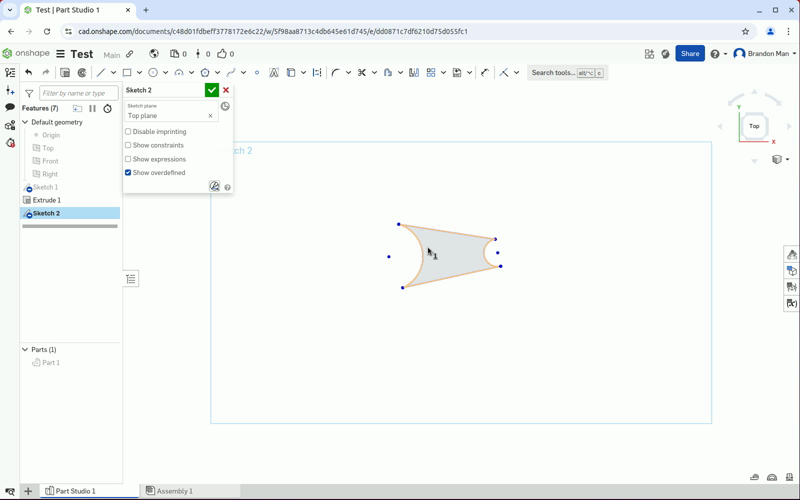
mouse_move(73, 352)
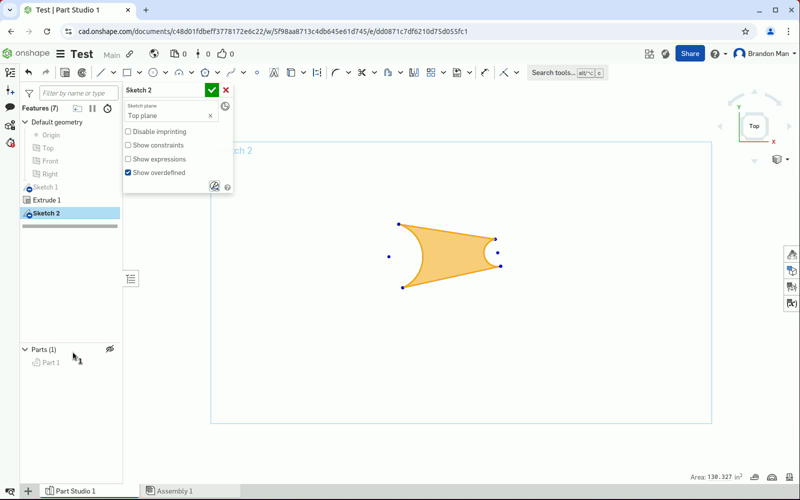
key(shift+y)
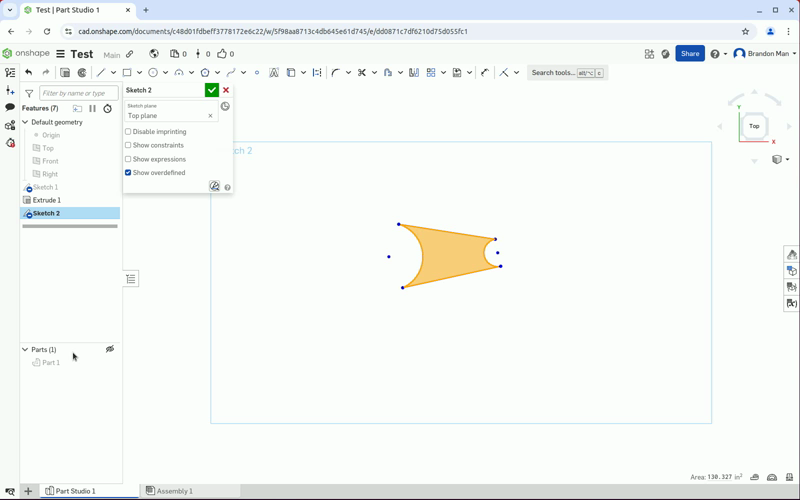
key(shift+e)
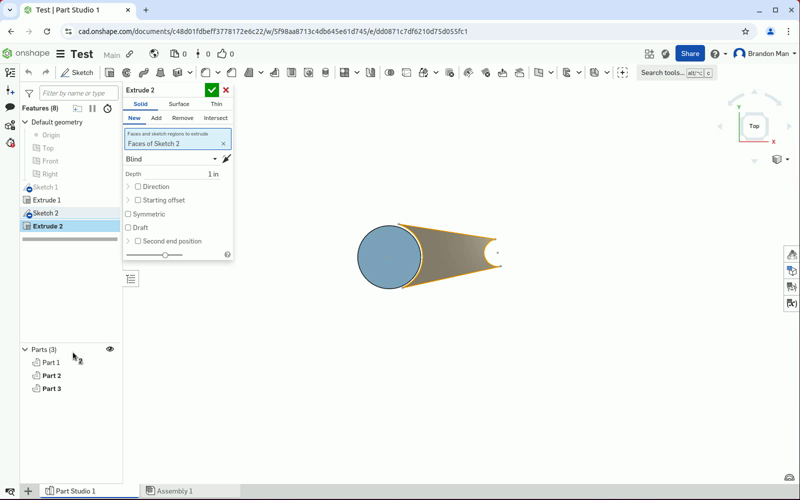
mouse_move(143, 106)
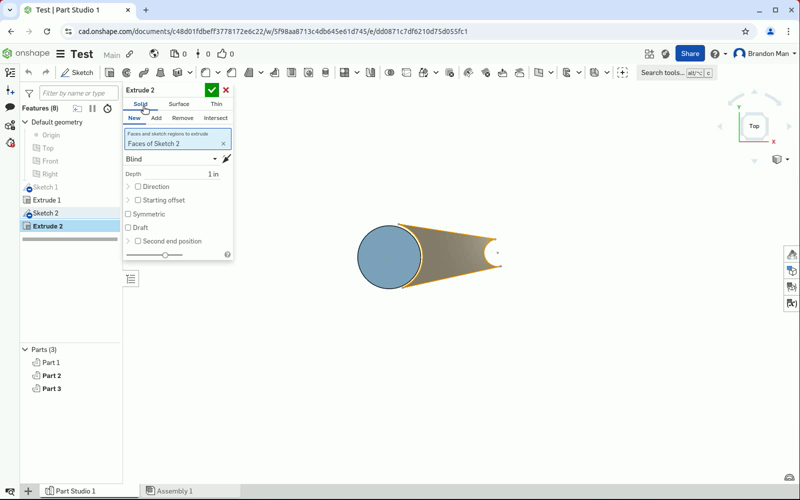
click(143, 106)
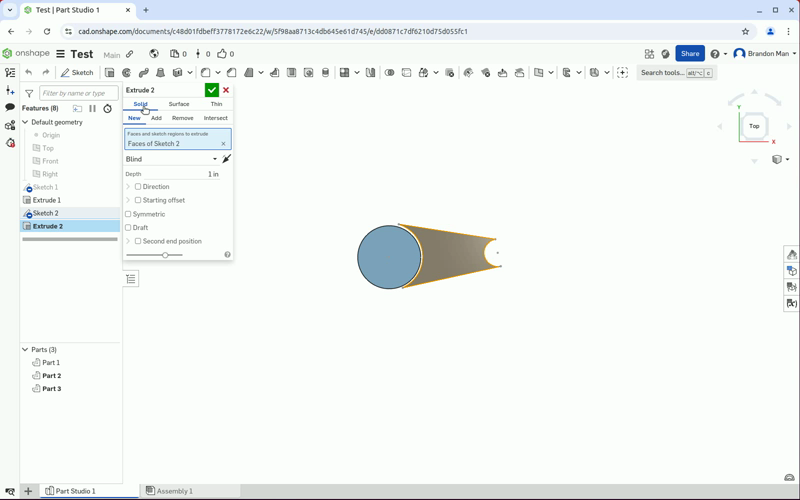
mouse_move(137, 120)
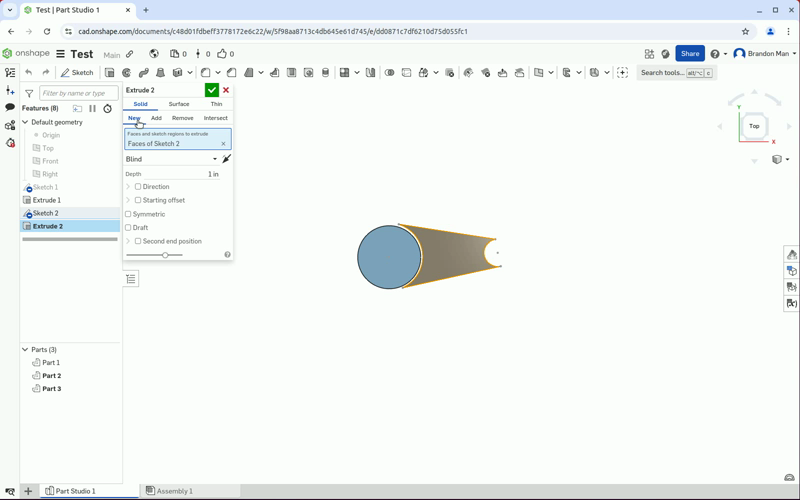
click(137, 120)
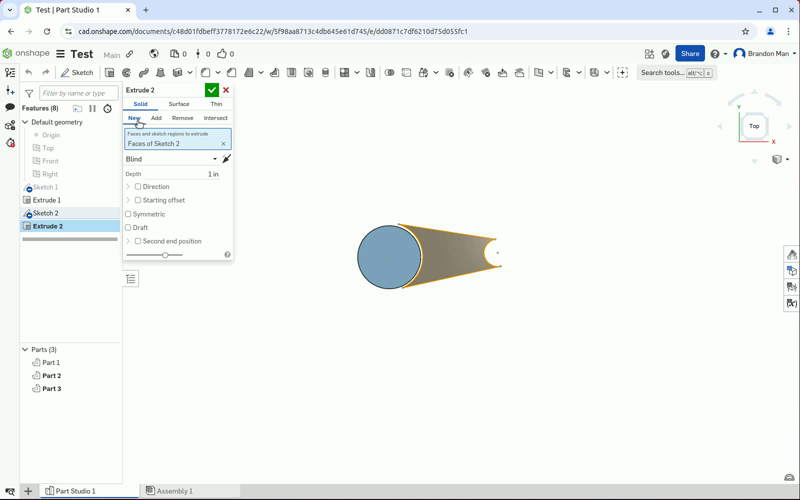
key(tab, 4)
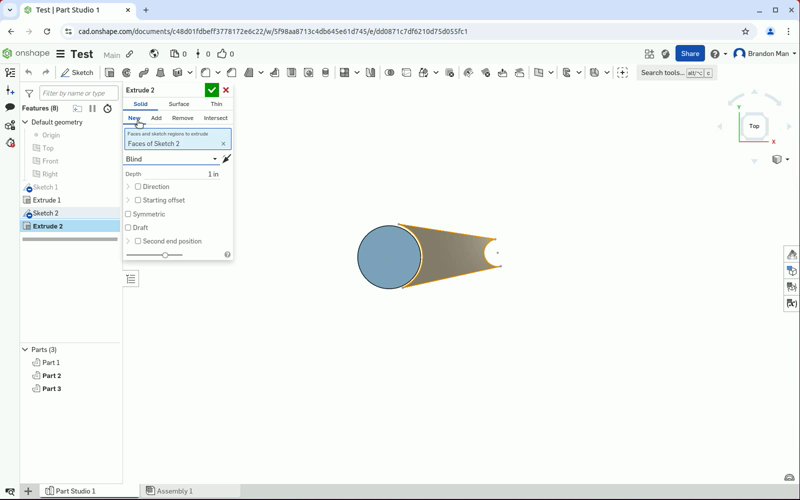
text(7.703)
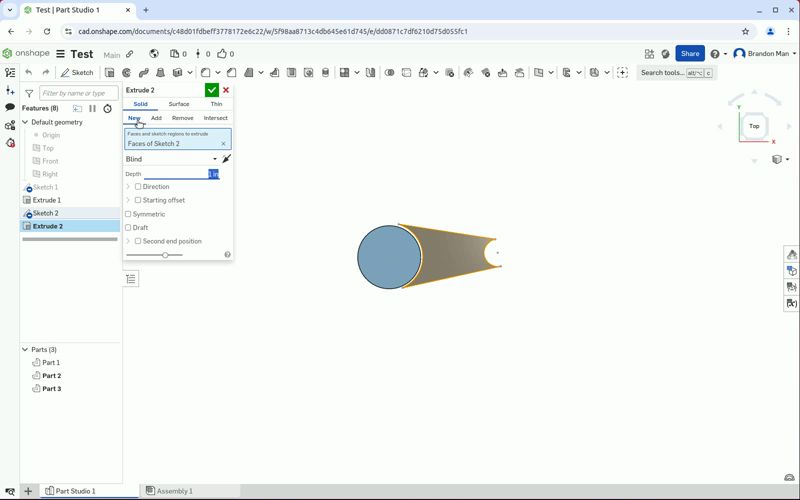
key(enter)
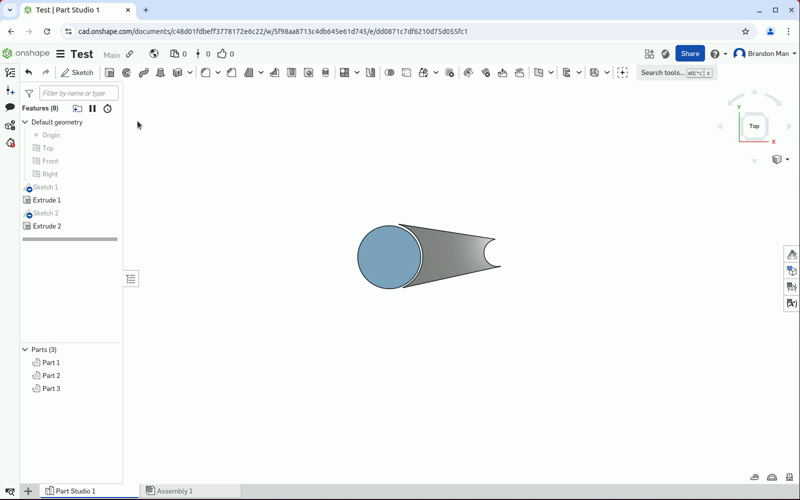
key(shift+h)
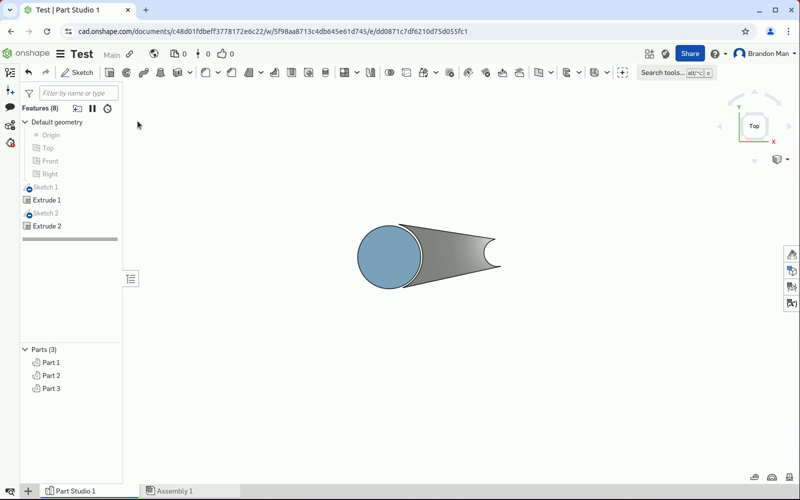
key(shift+h)
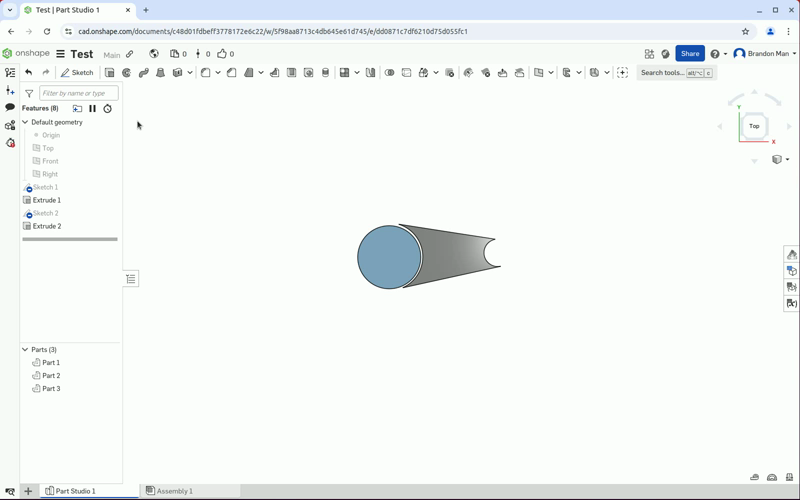
mouse_move(73, 189)
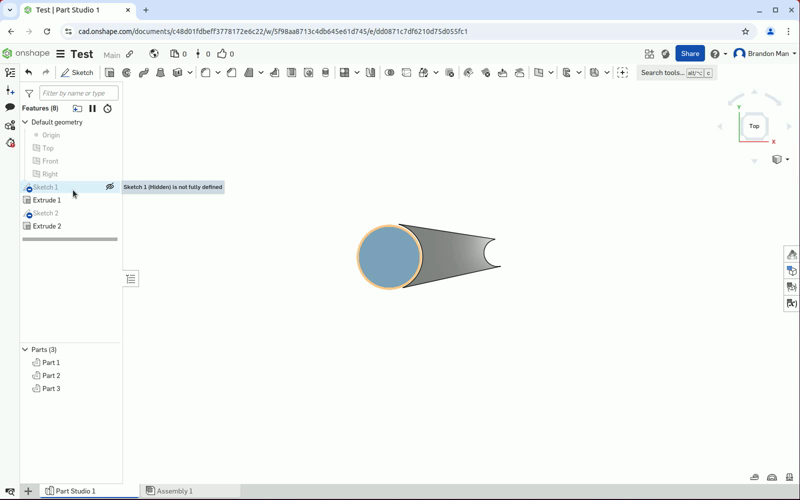
click(73, 189)
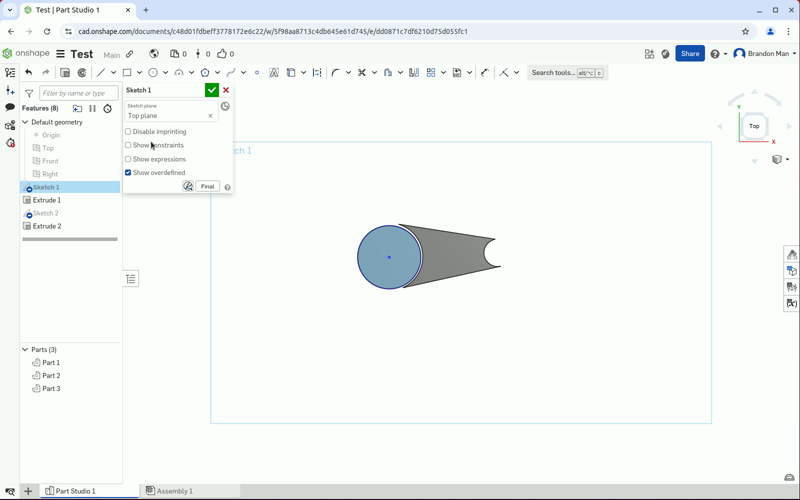
mouse_move(229, 92)
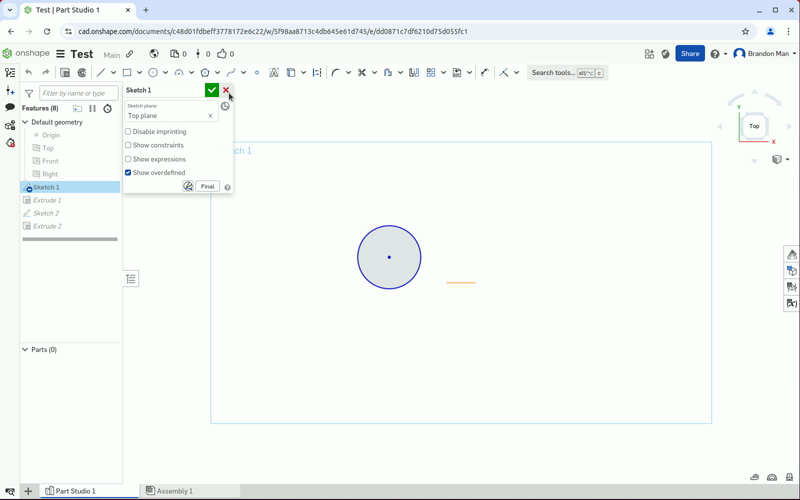
click(229, 92)
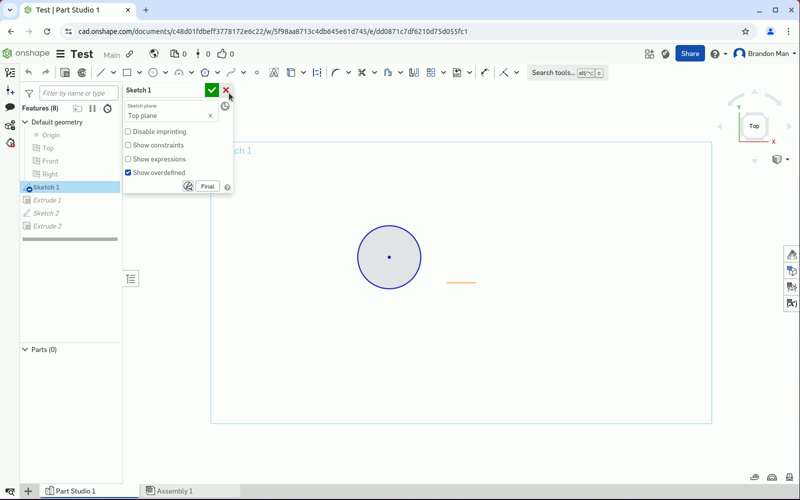
key(shift+s)
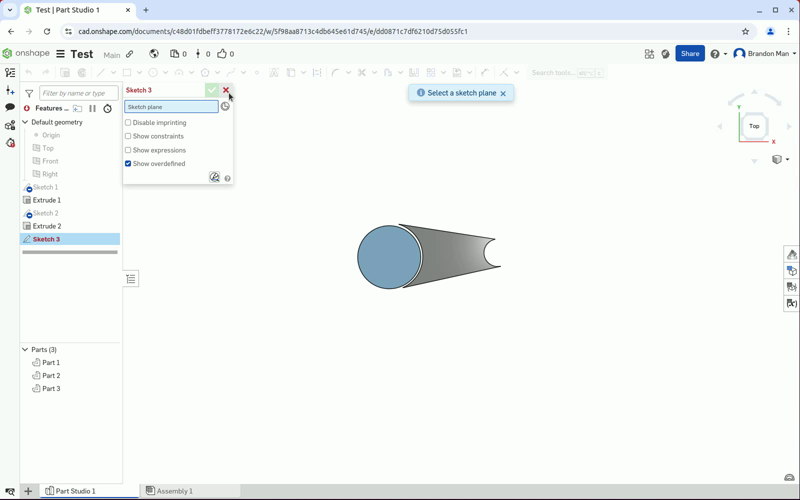
mouse_move(73, 150)
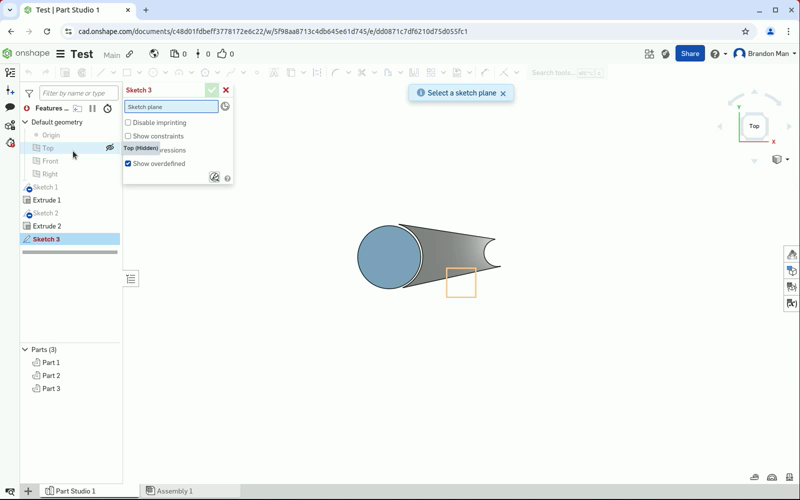
click(73, 150)
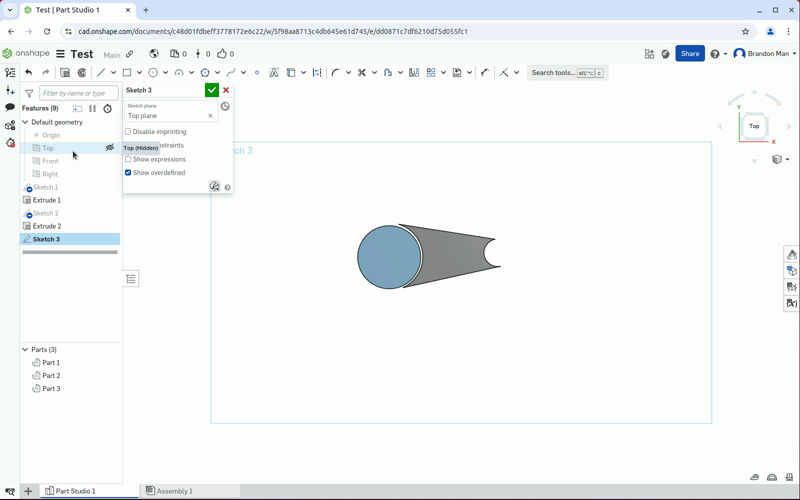
mouse_move(73, 352)
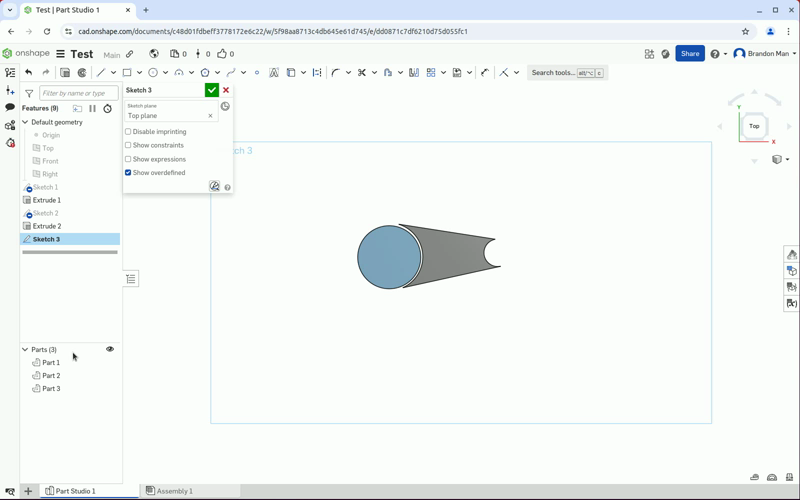
key(y)
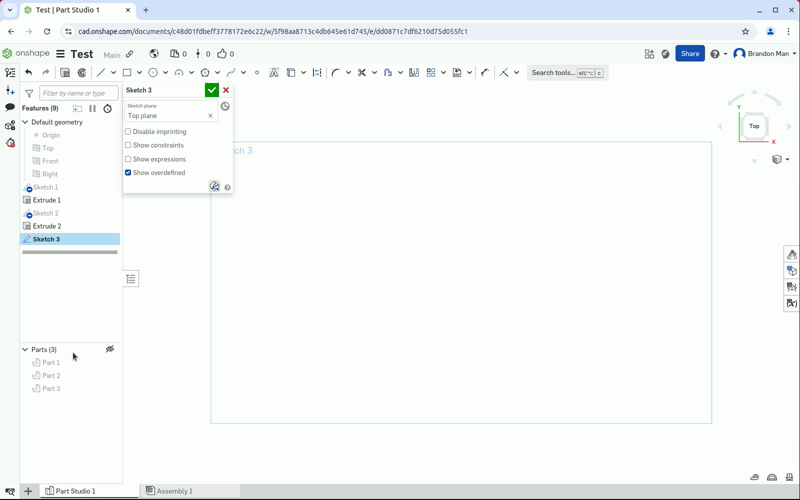
key(l)
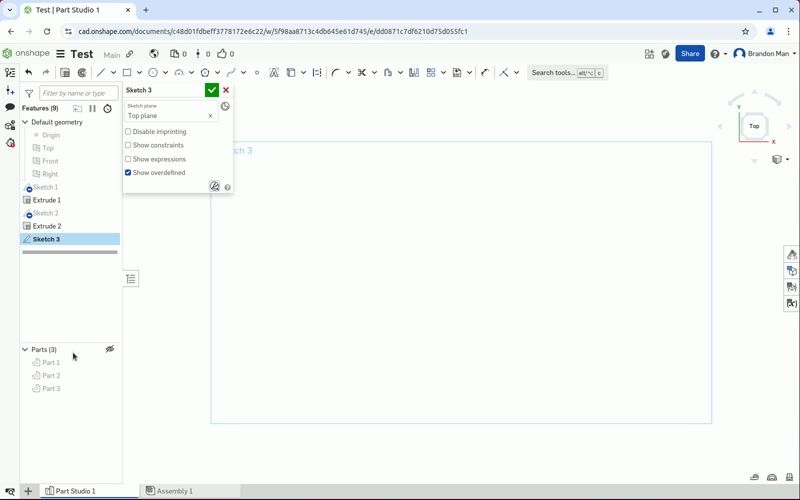
key_down(shift)
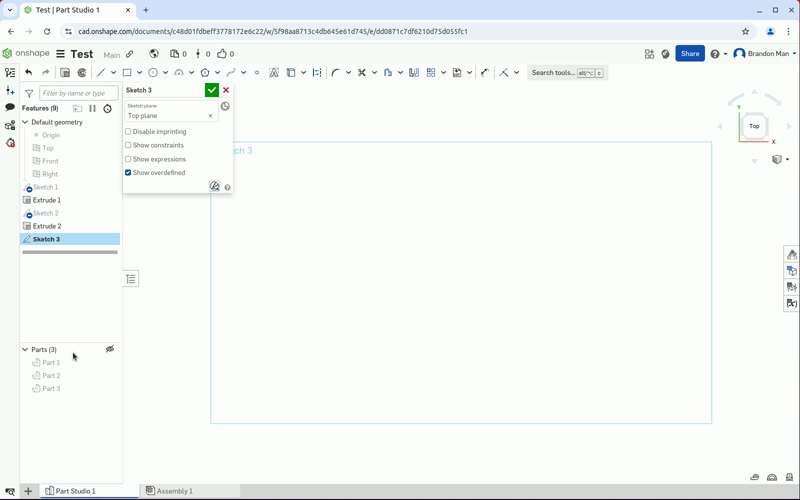
mouse_move(389, 291)
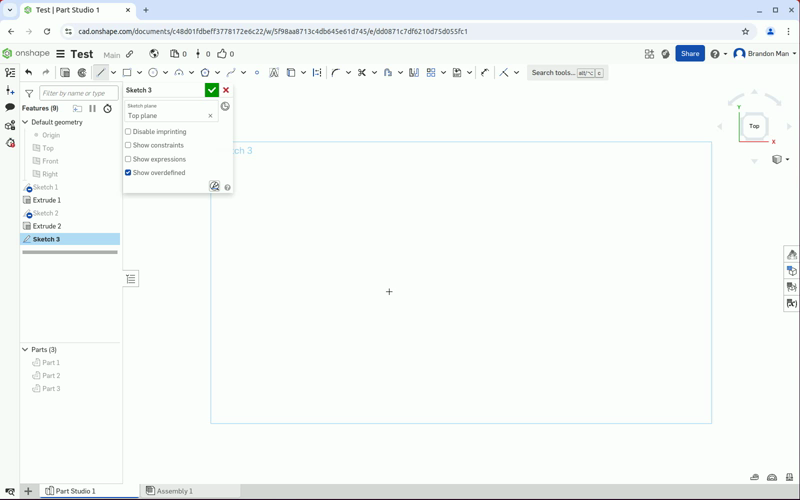
click(389, 291)
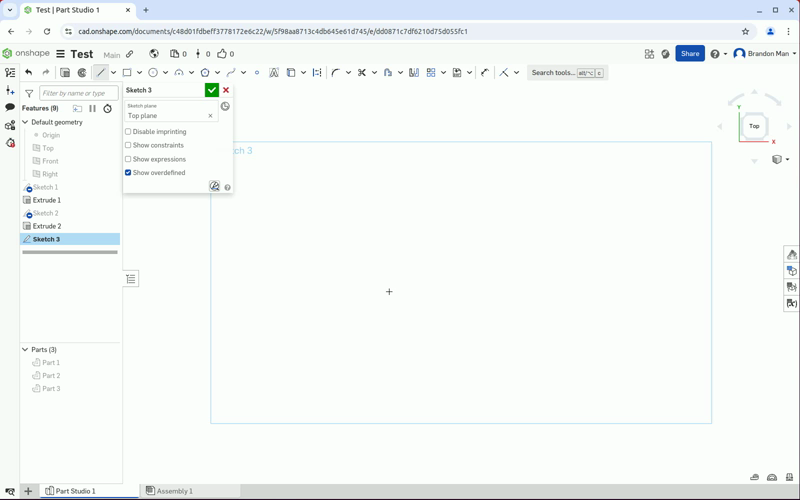
key_up(shift)
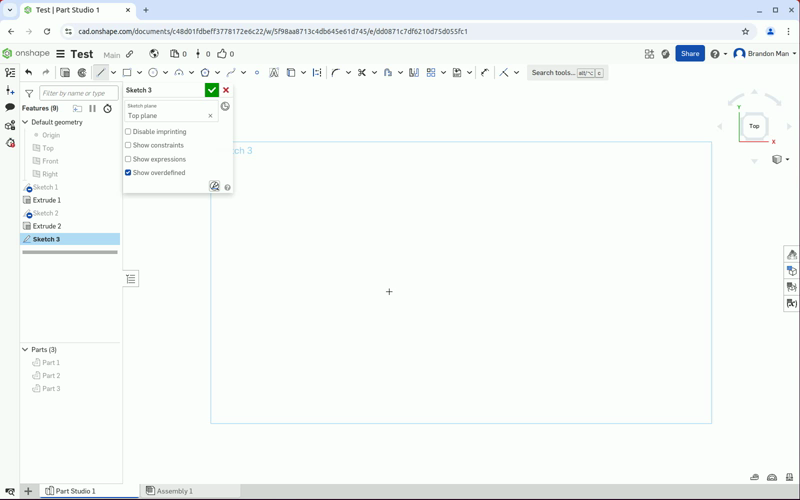
key_down(shift)
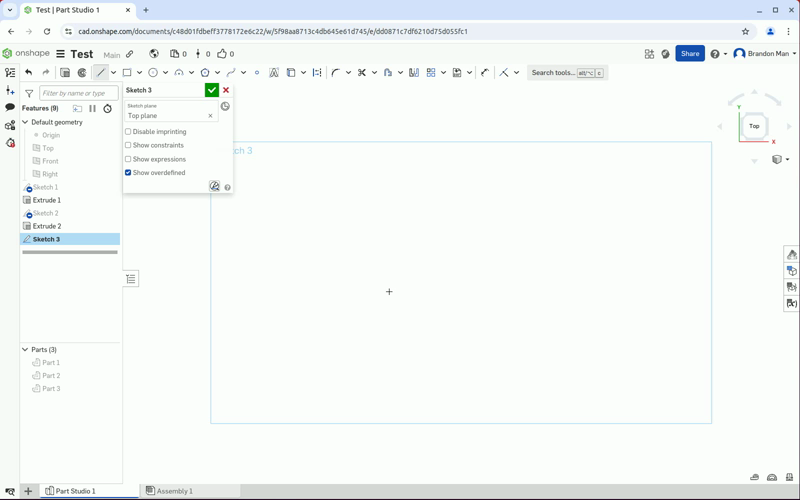
mouse_move(419, 291)
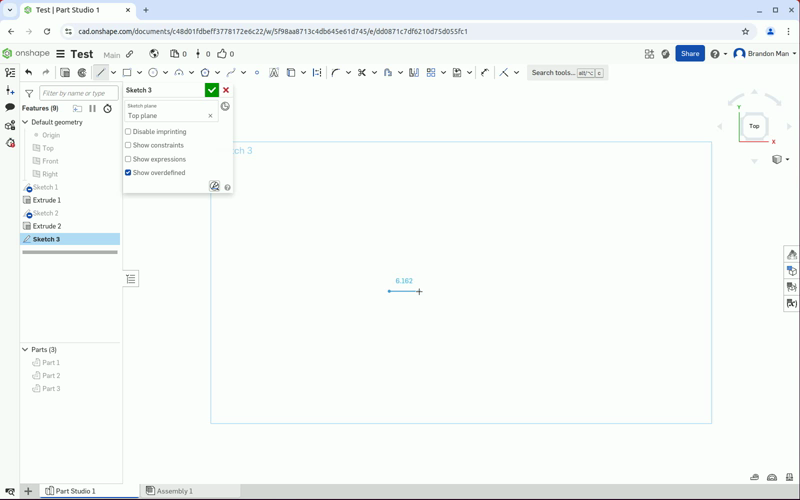
mouse_move(402, 288)
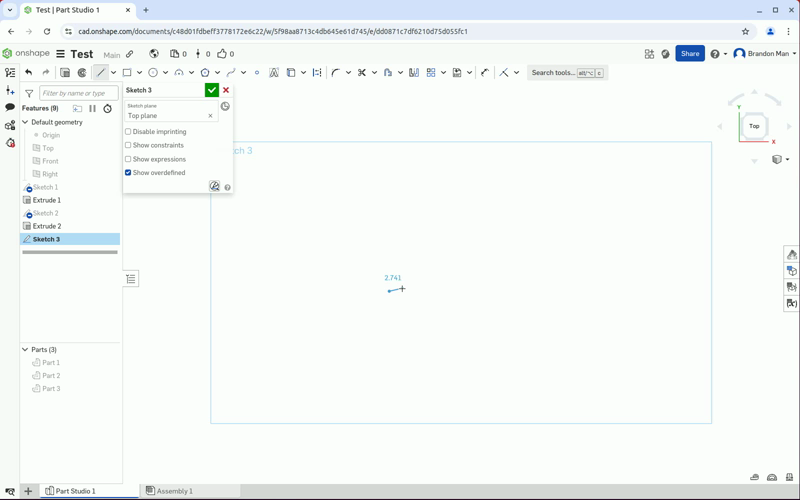
click(402, 288)
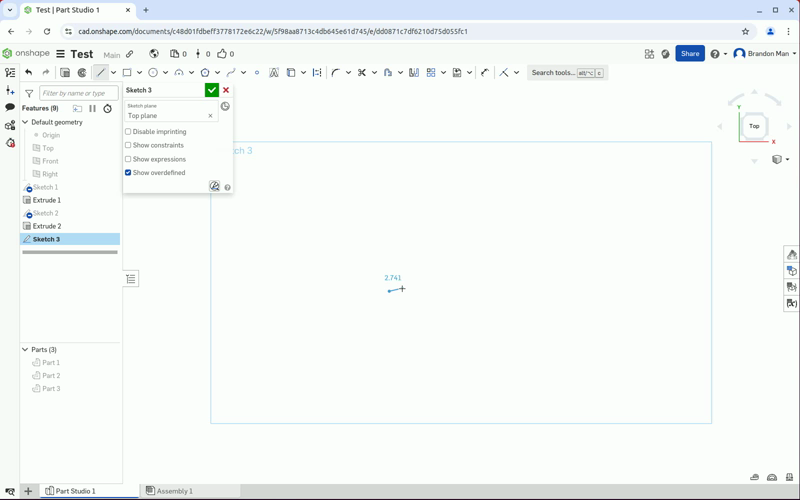
key_up(shift)
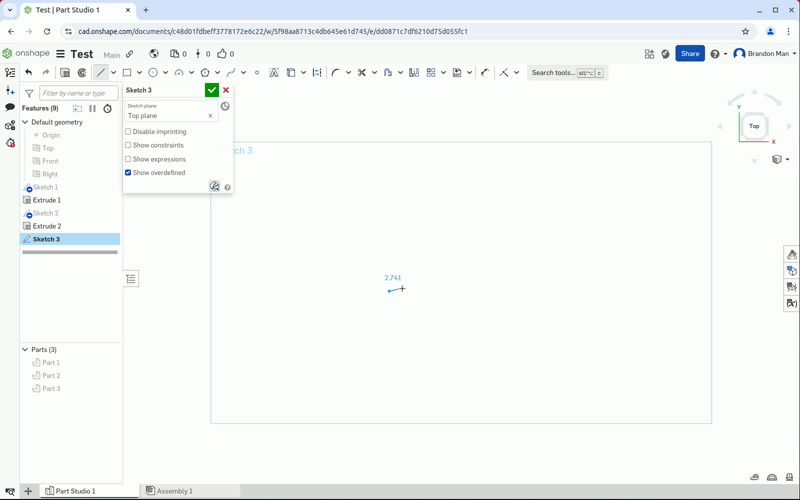
key(esc)
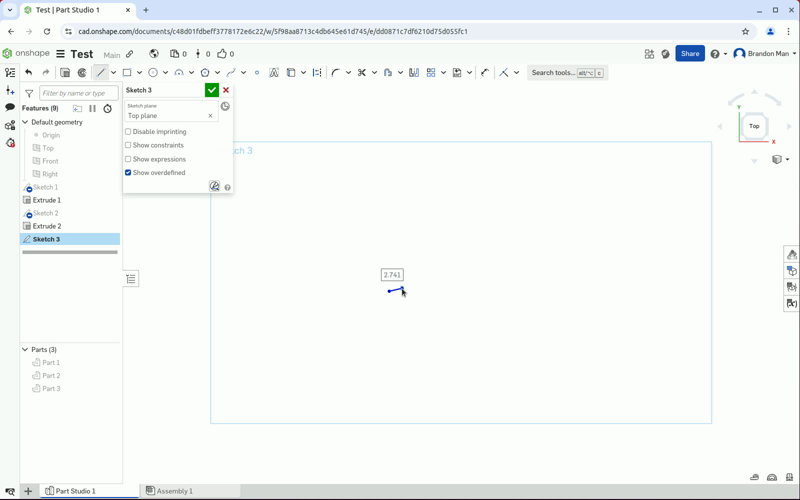
key(a)
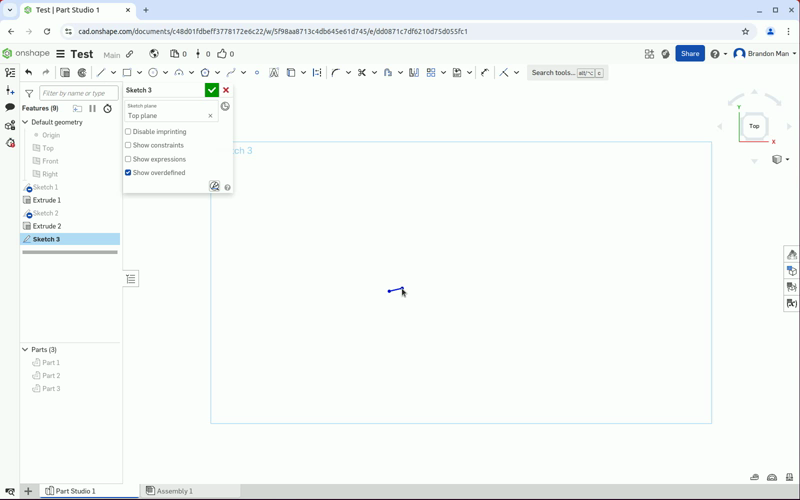
mouse_move(402, 288)
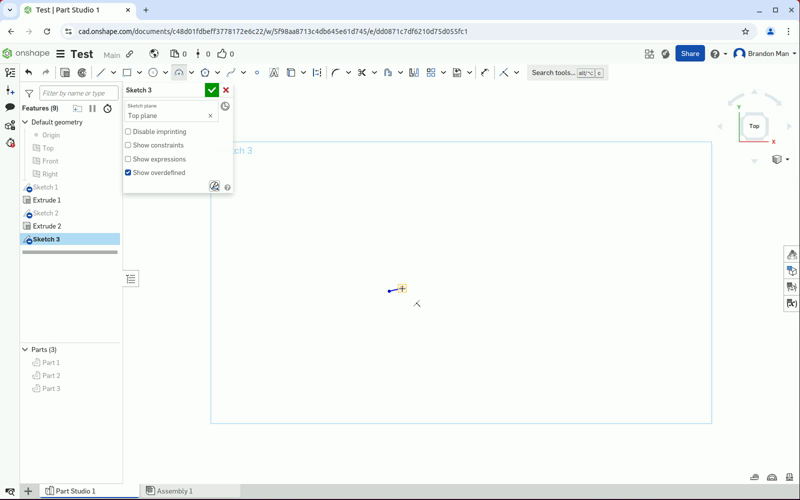
click(402, 288)
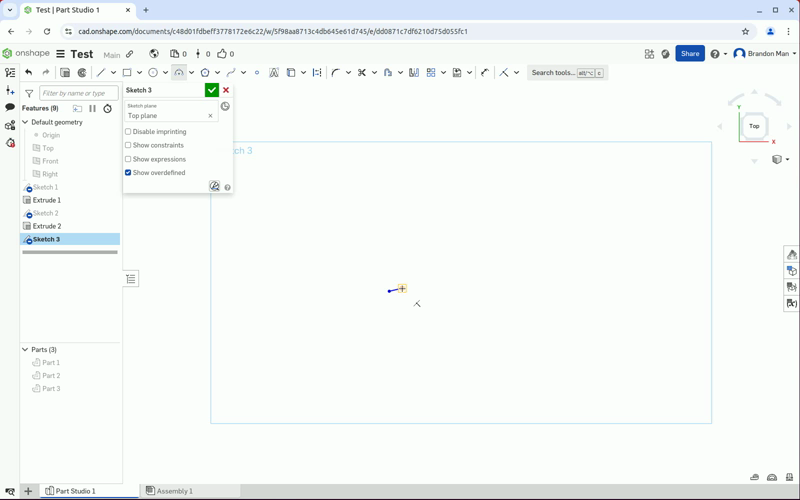
mouse_move(389, 291)
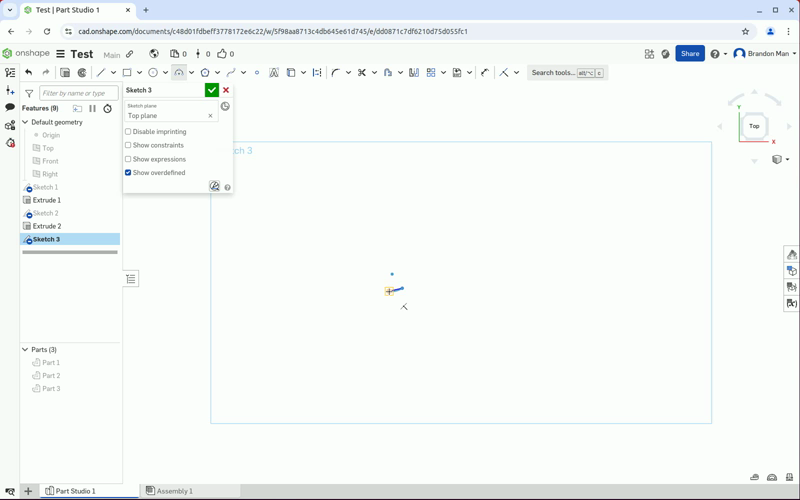
click(389, 291)
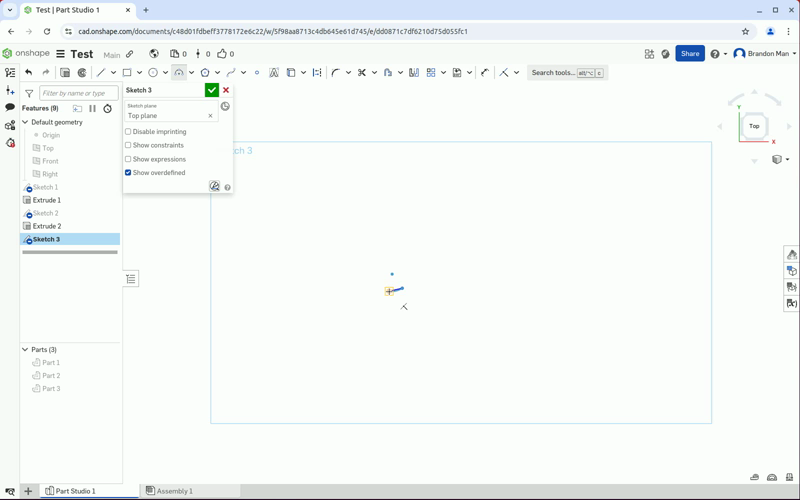
key_down(shift)
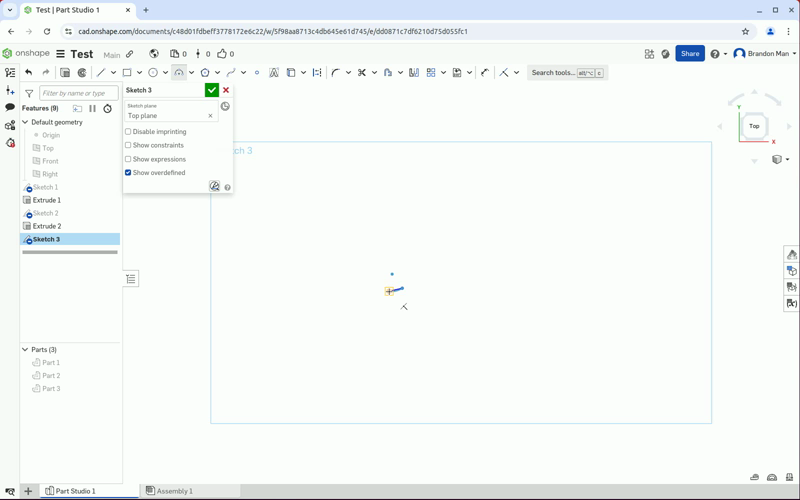
mouse_move(380, 223)
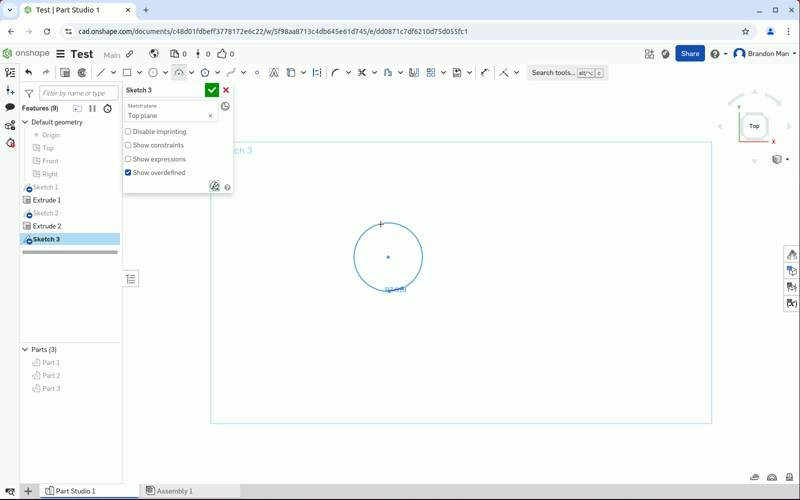
click(380, 223)
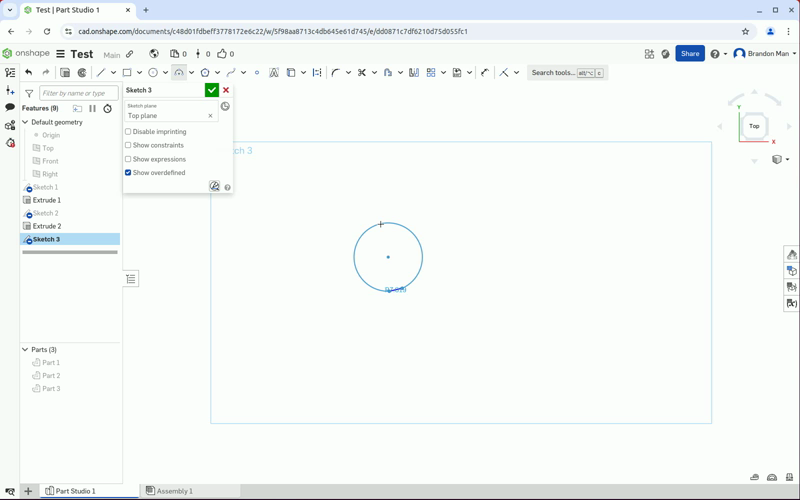
key_up(shift)
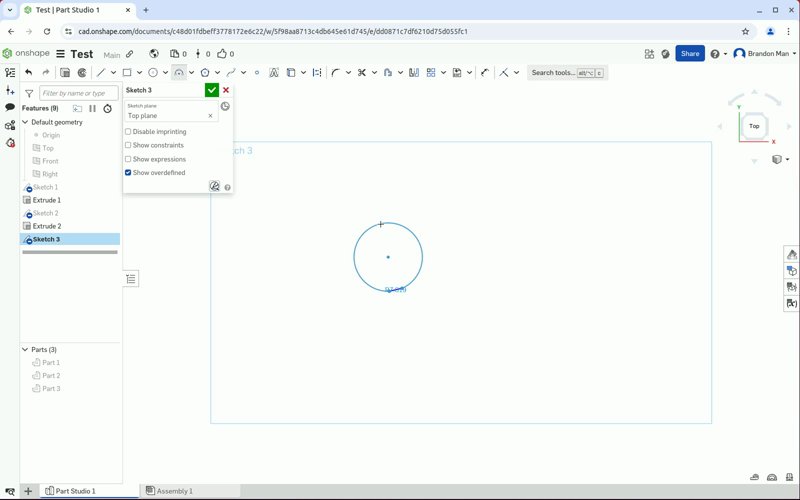
key(esc)
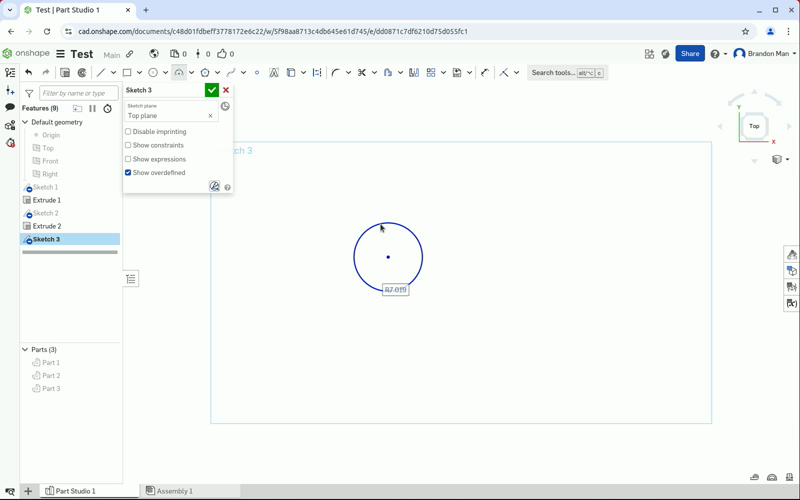
key(c)
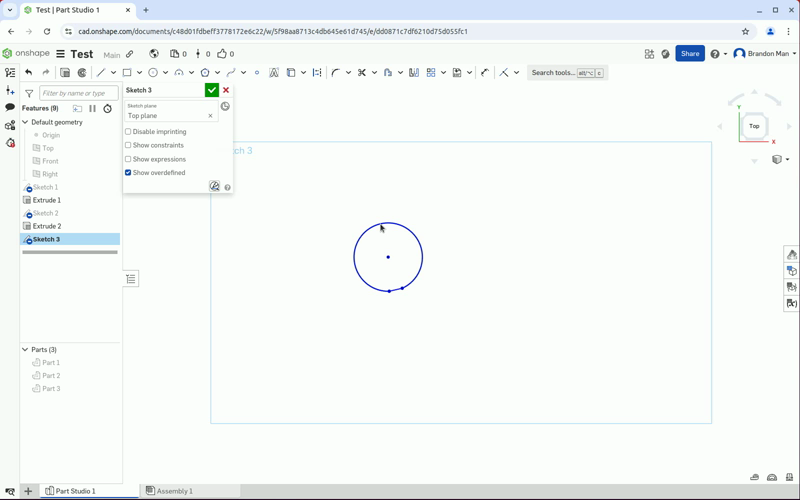
key_down(shift)
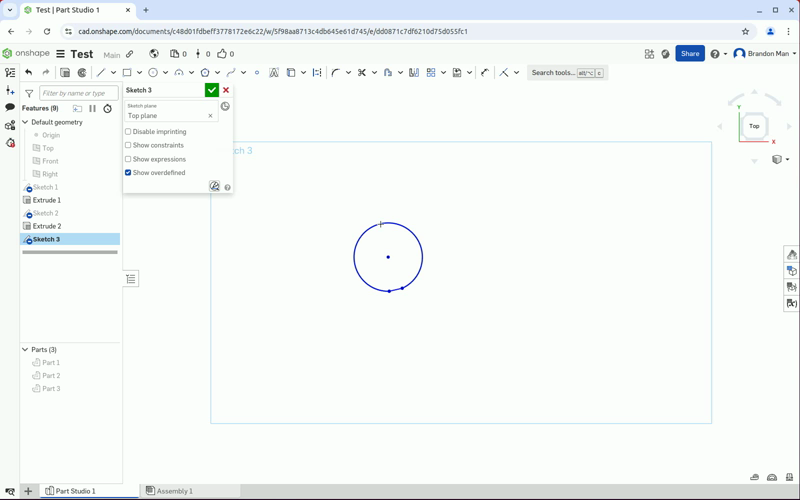
mouse_move(388, 257)
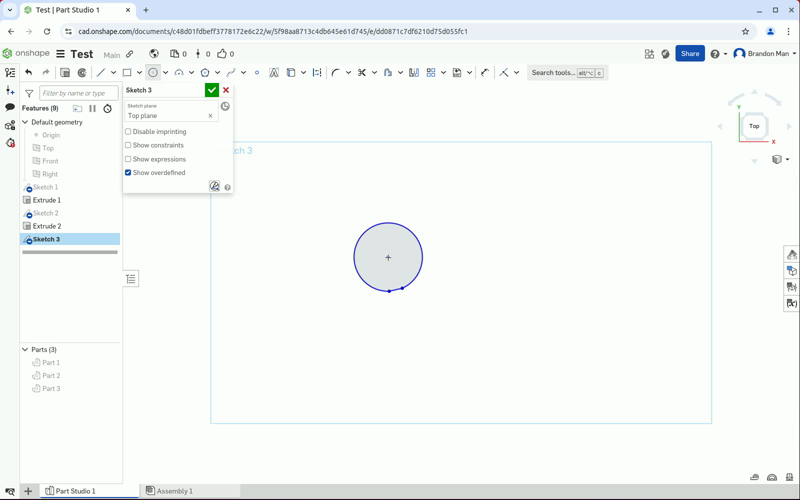
click(388, 257)
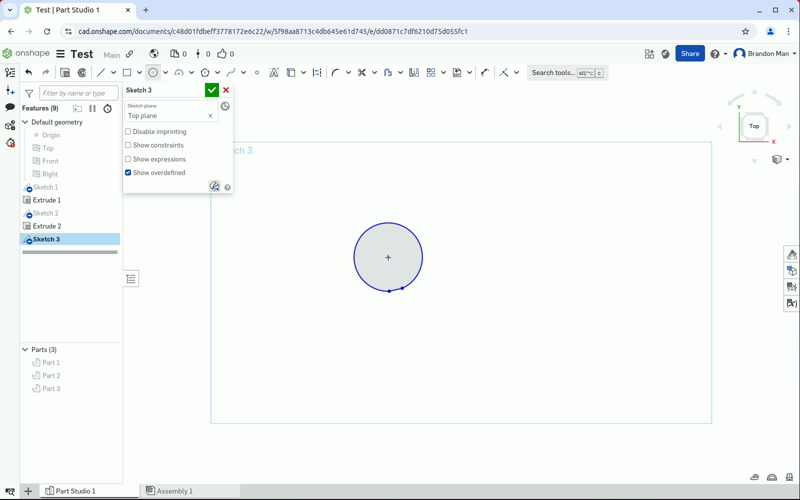
key_up(shift)
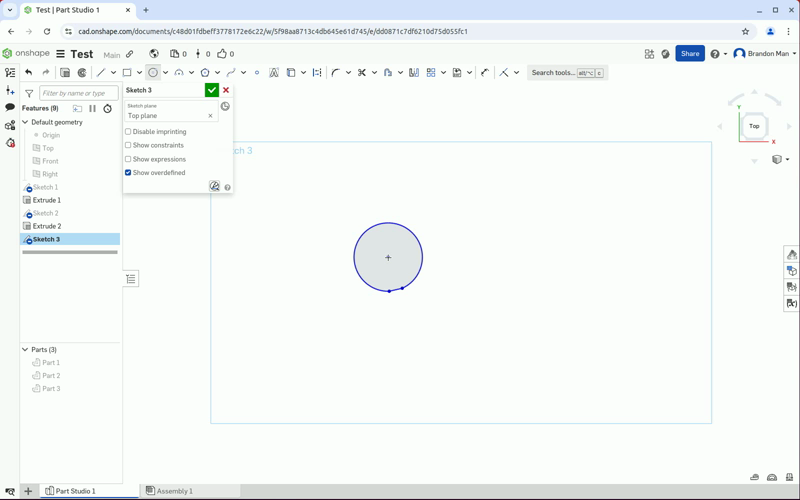
mouse_move(420, 257)
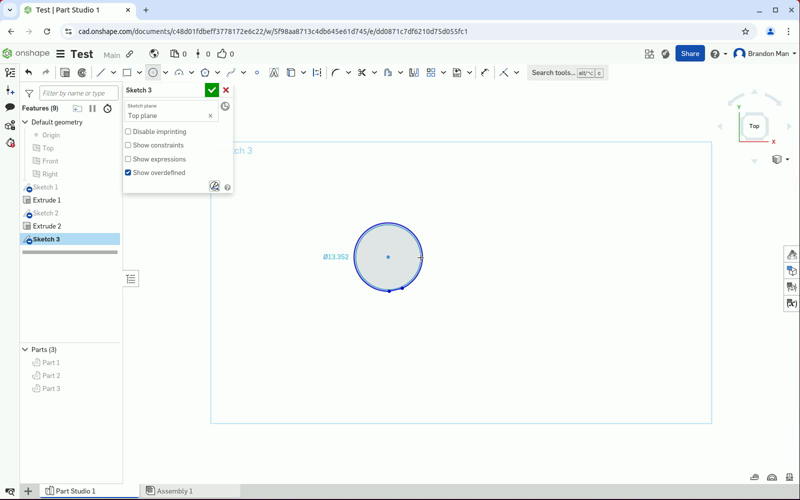
click(420, 257)
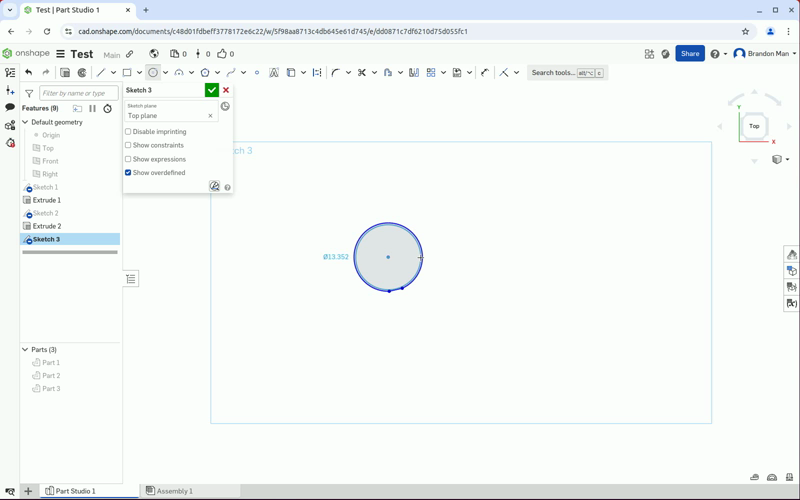
key(esc)
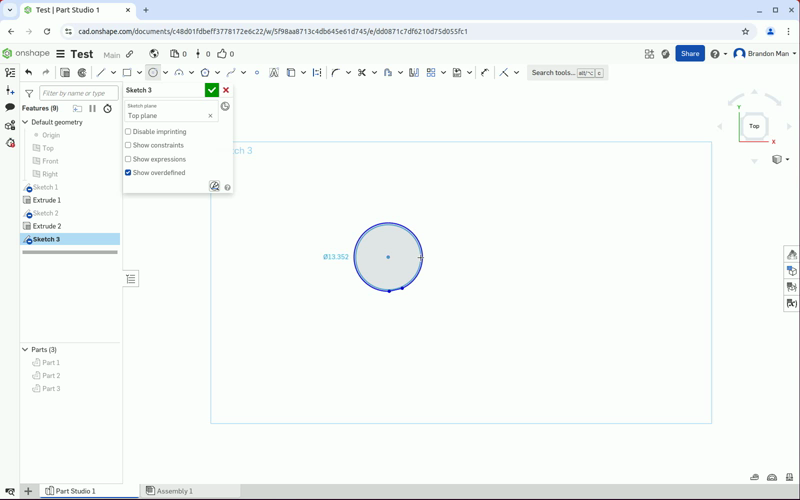
mouse_move(358, 243)
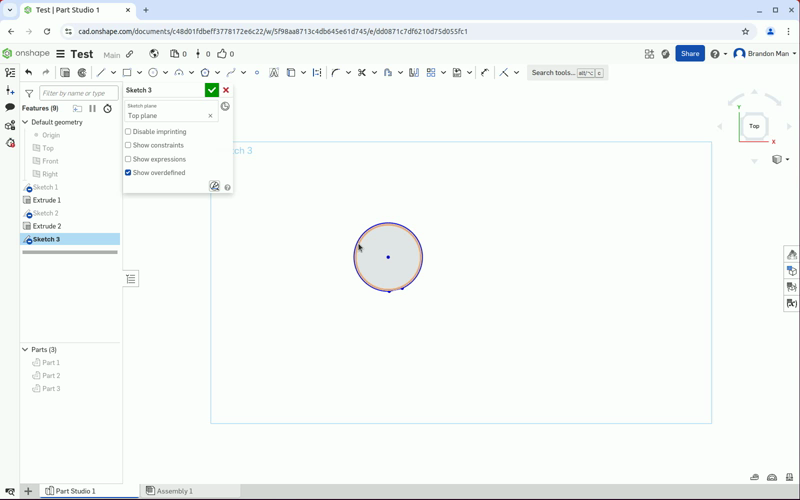
scroll(6)
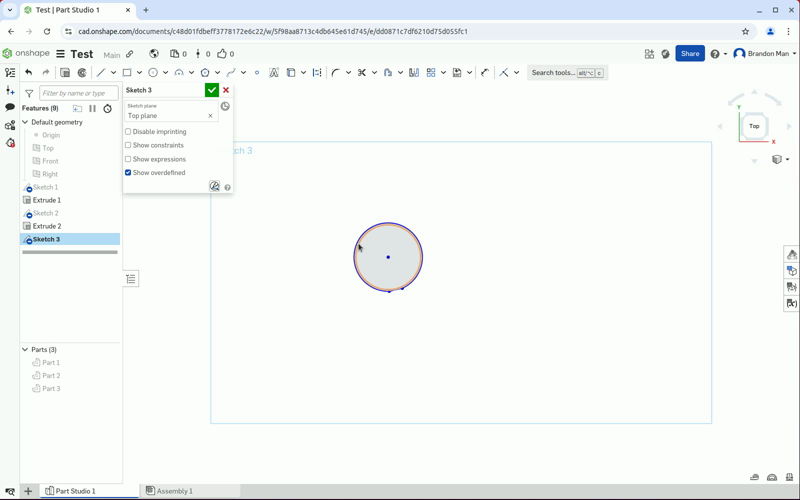
scroll(6)
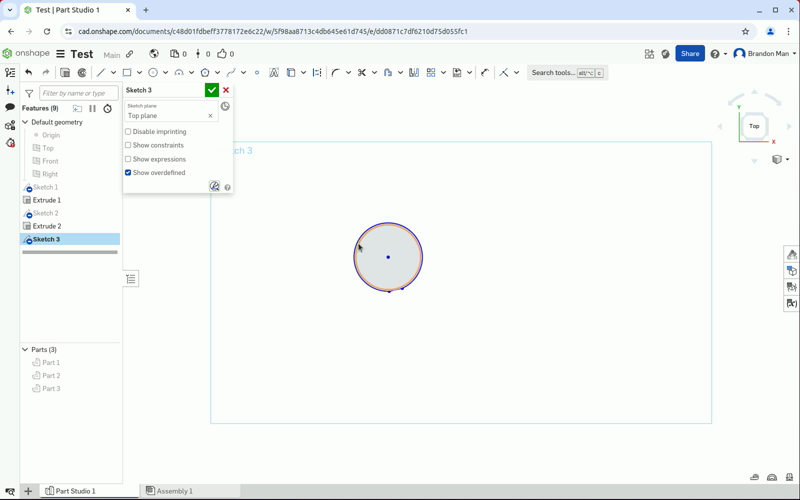
scroll(6)
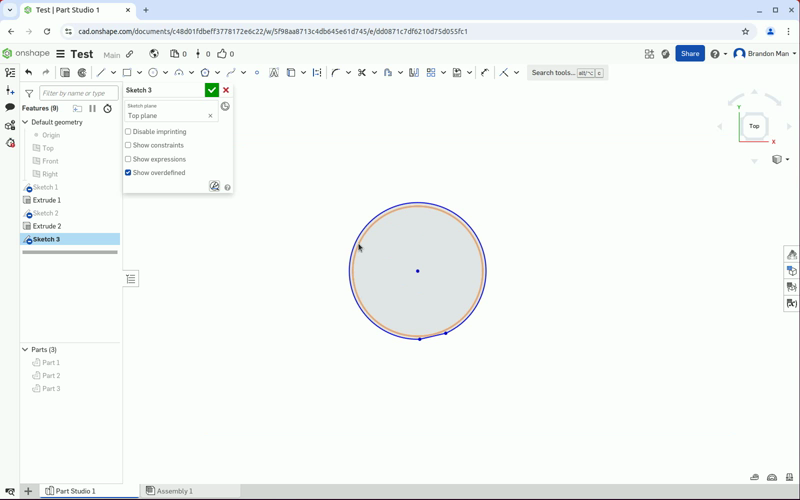
scroll(6)
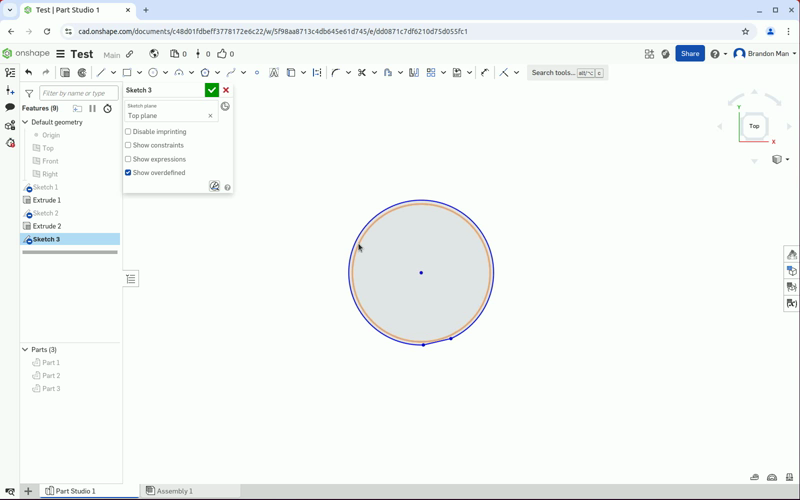
scroll(6)
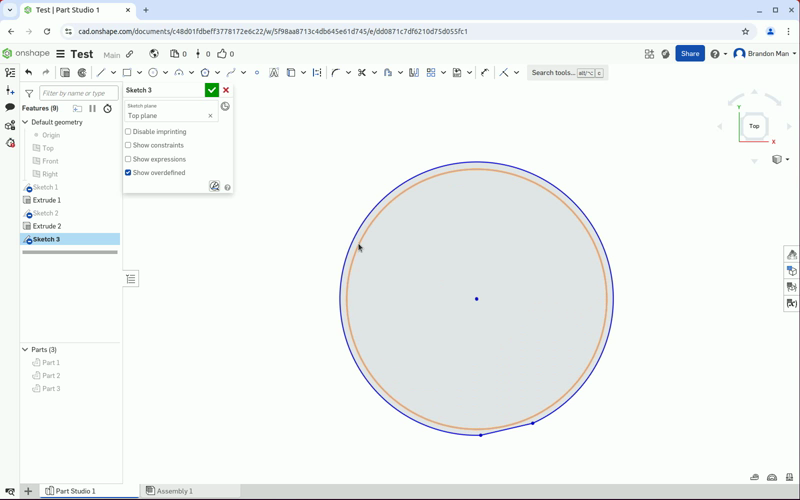
scroll(6)
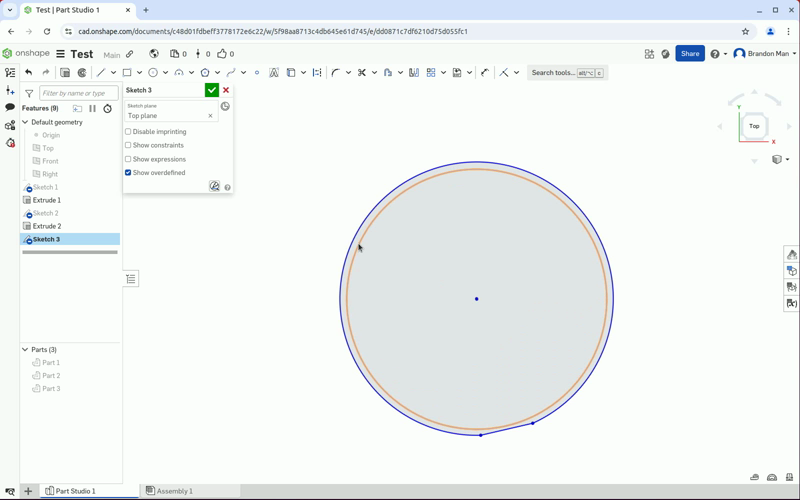
scroll(6)
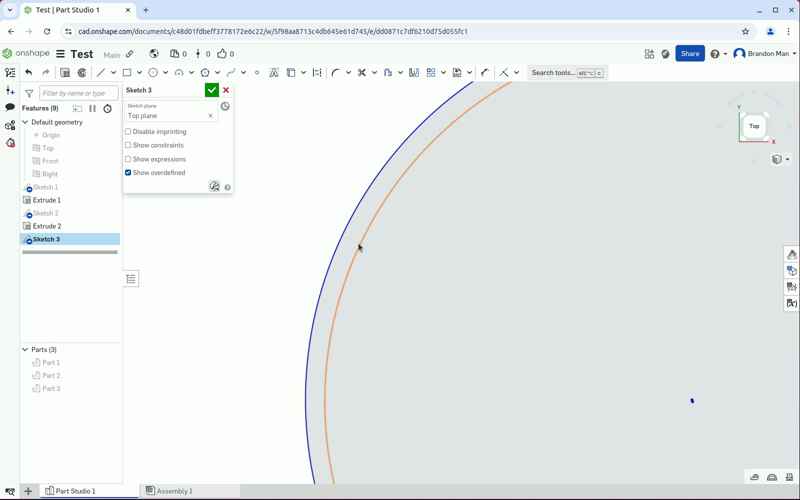
click(358, 243)
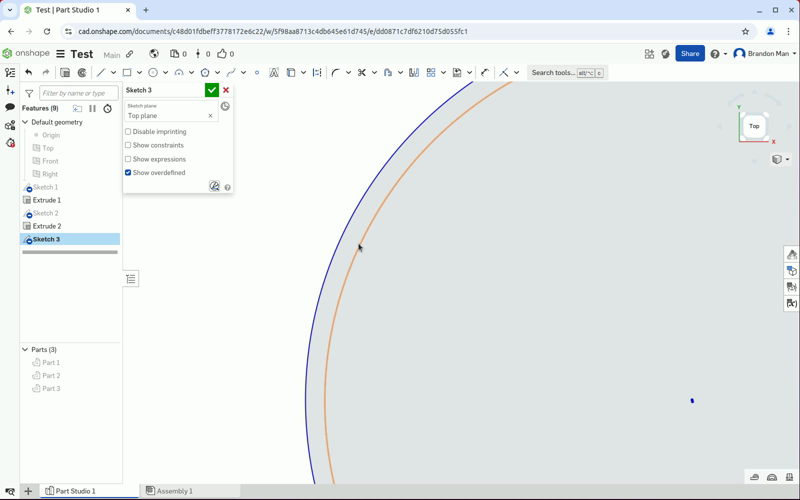
scroll(-6)
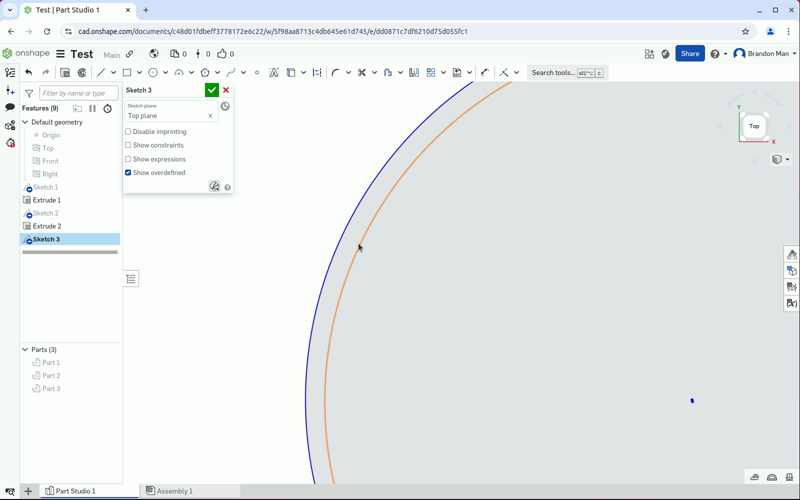
scroll(-6)
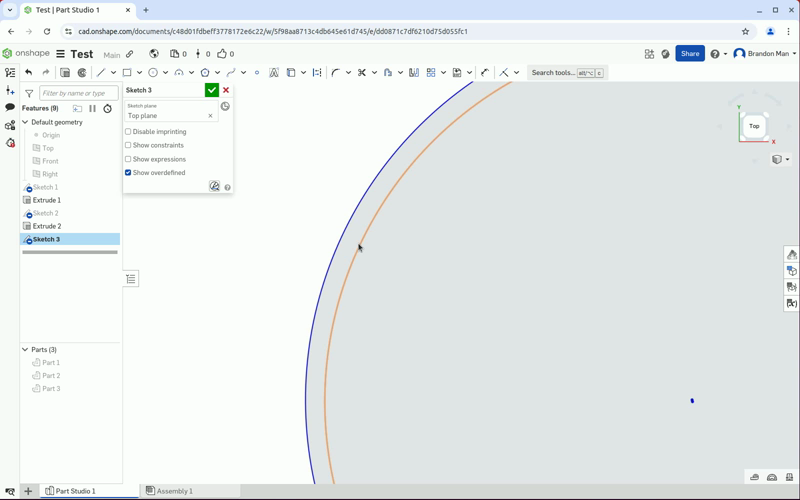
scroll(-6)
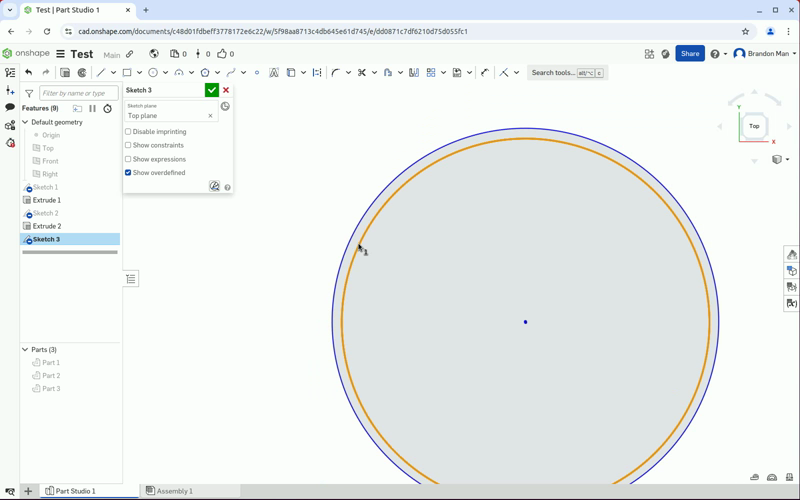
scroll(-6)
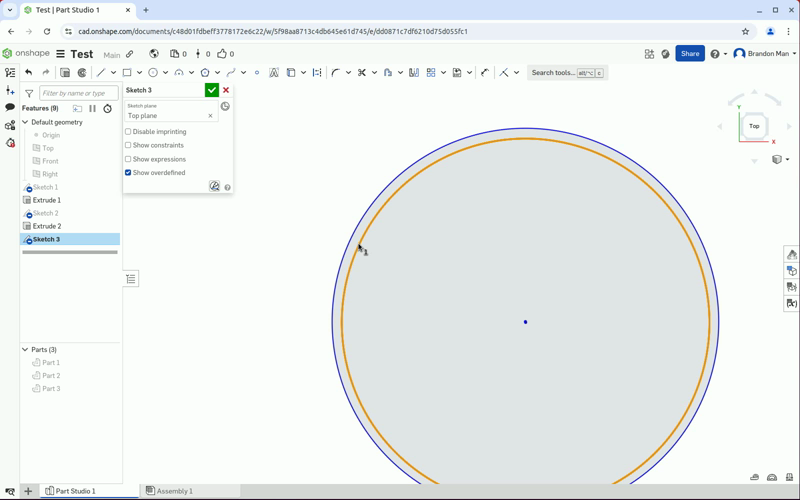
scroll(-6)
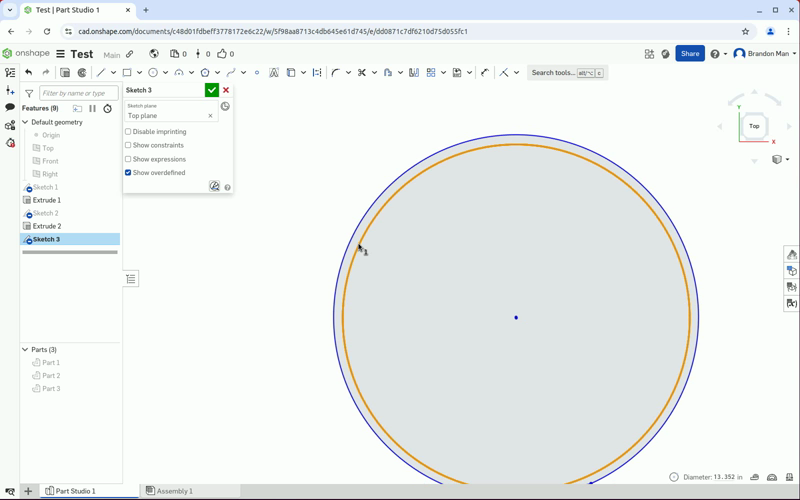
scroll(-6)
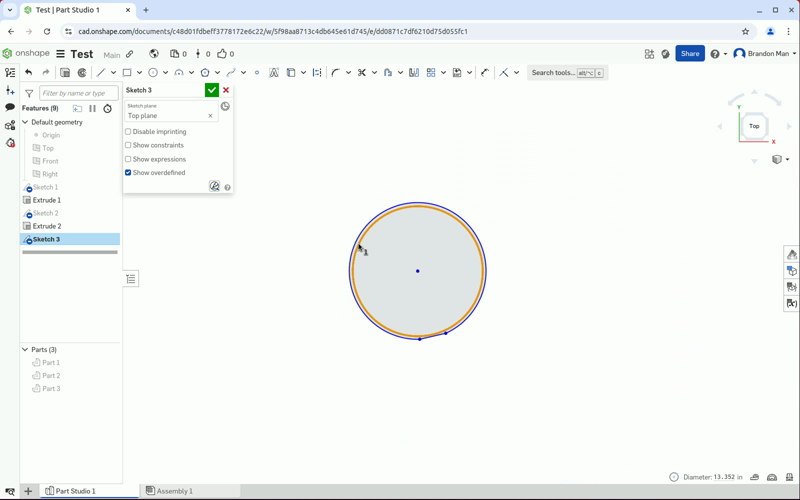
scroll(-6)
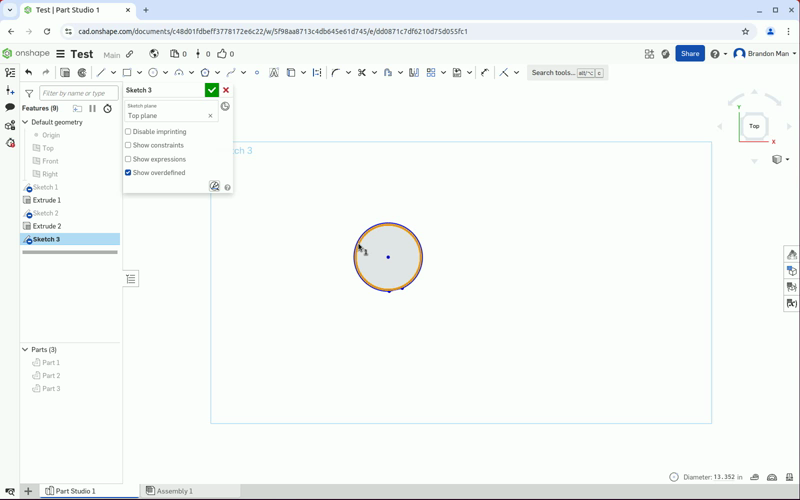
mouse_move(73, 352)
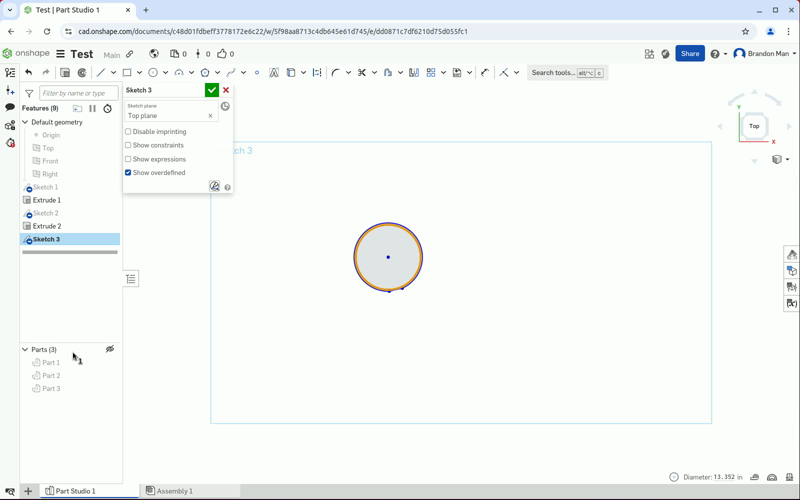
key(shift+y)
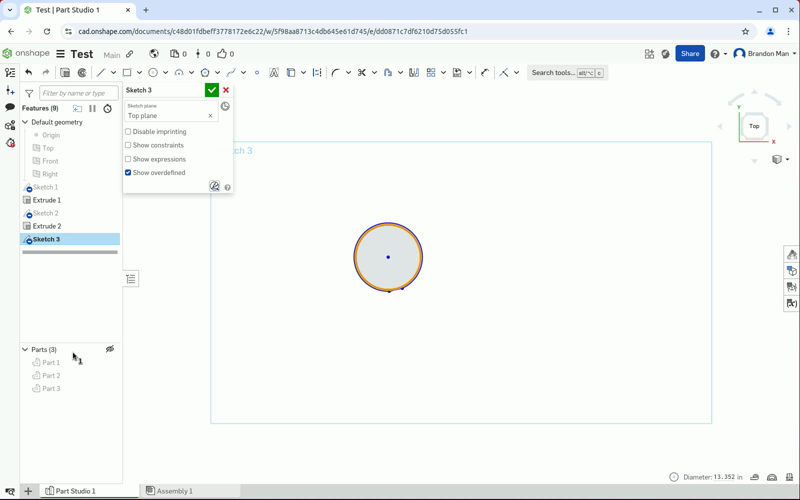
key(shift+e)
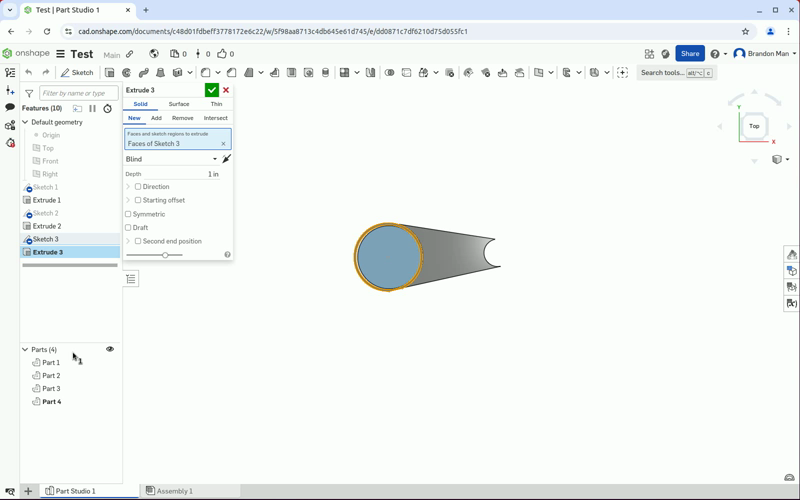
mouse_move(143, 106)
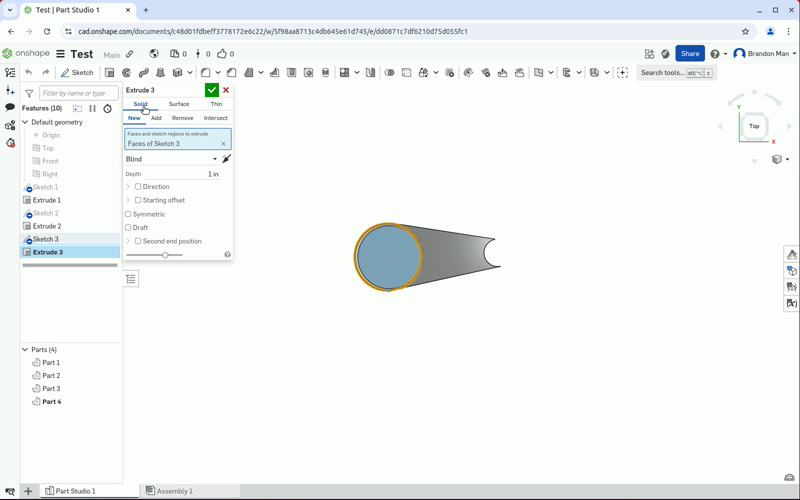
click(143, 106)
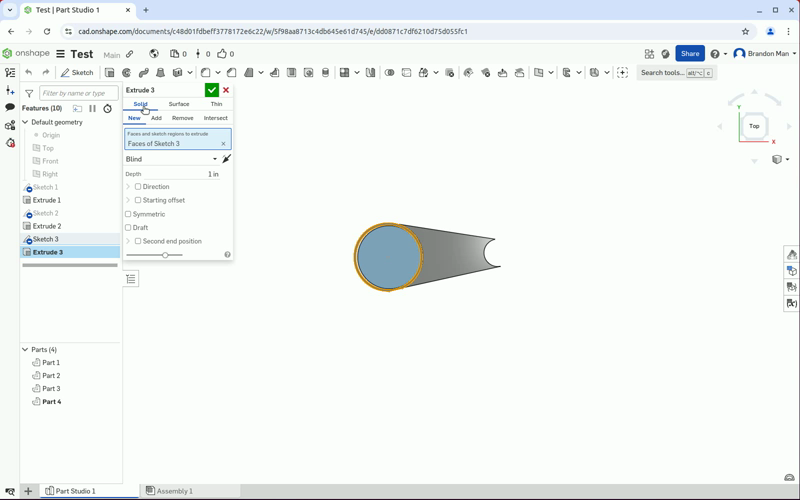
mouse_move(137, 120)
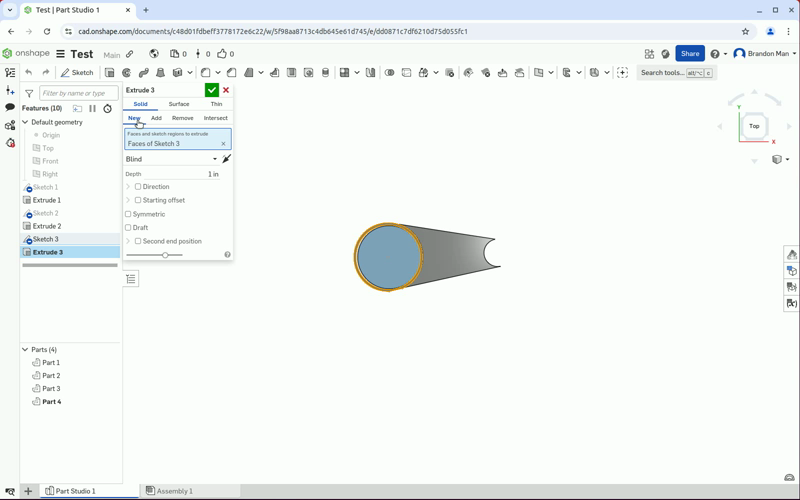
click(137, 120)
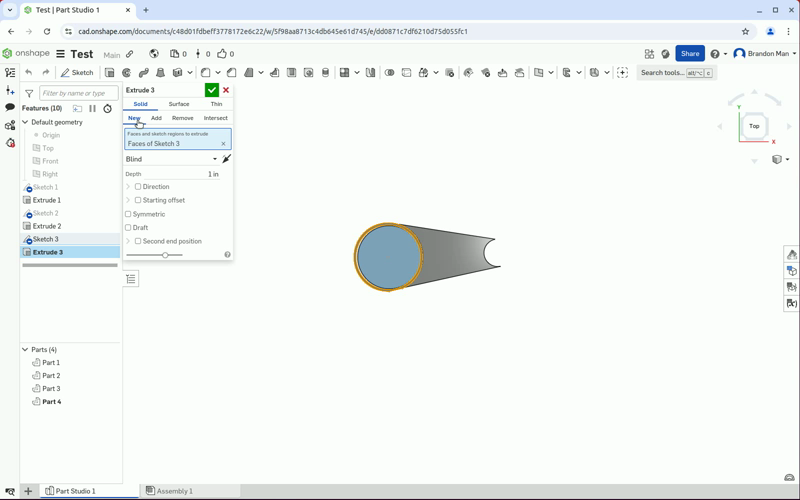
key(tab, 4)
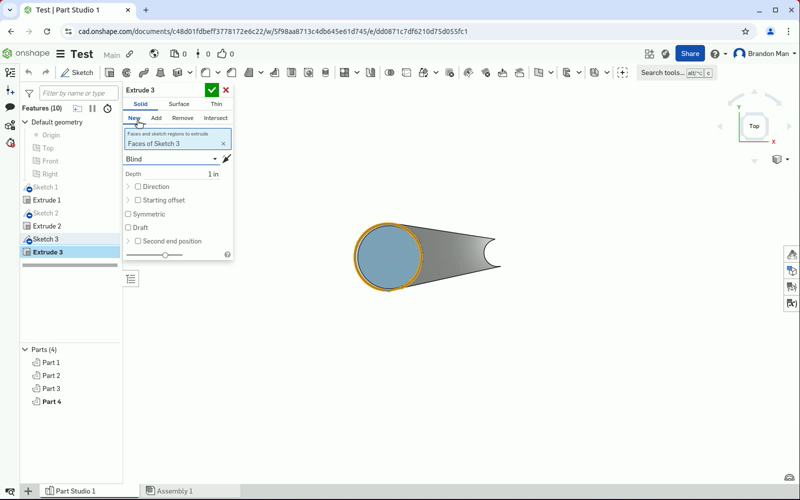
text(7.703)
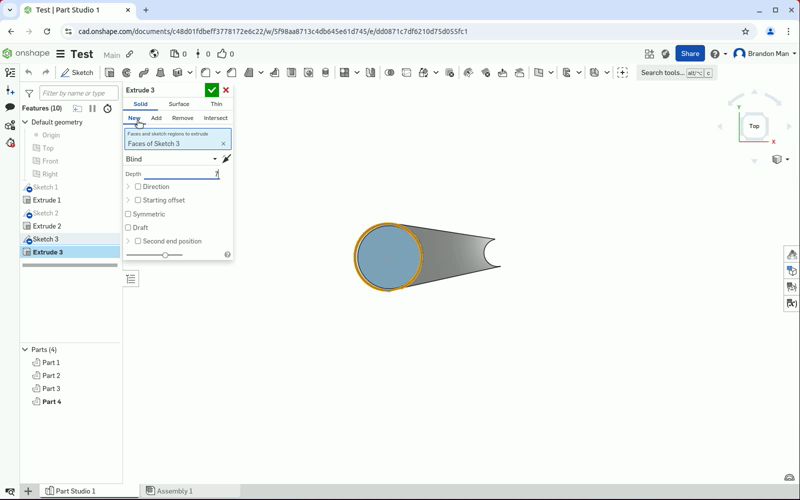
key(enter)
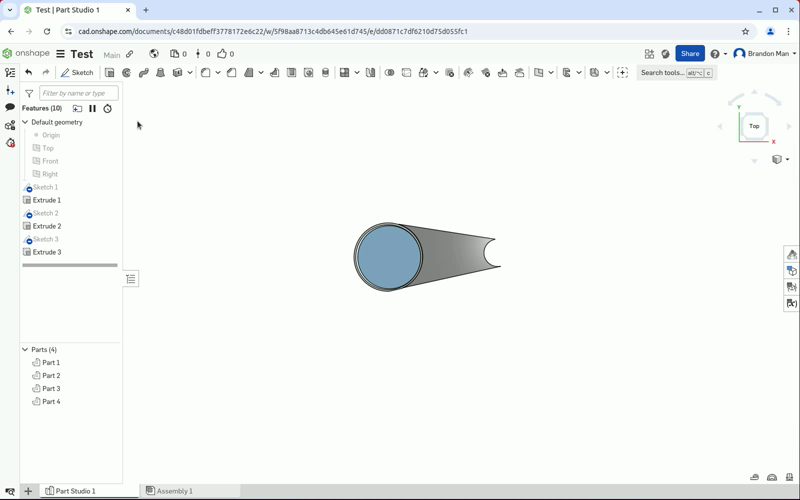
key(shift+h)
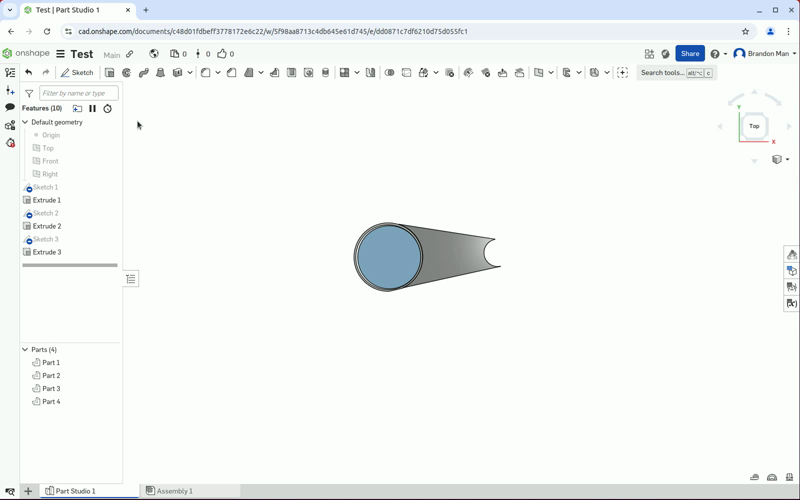
key(shift+h)
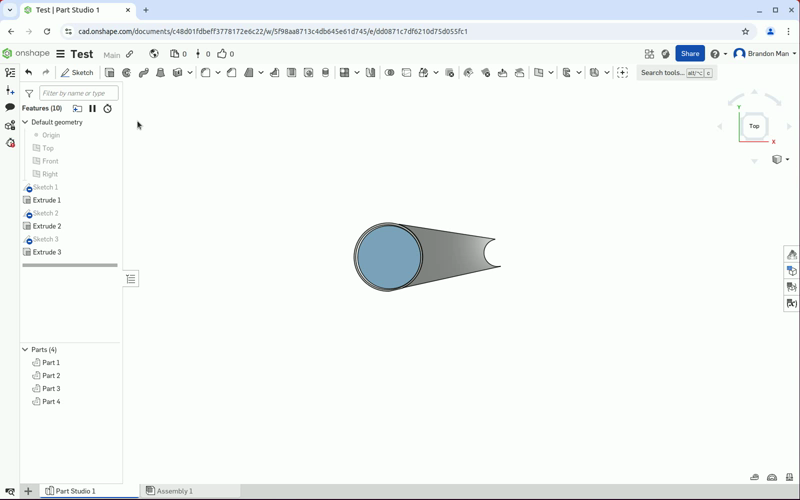
key(shift+7)
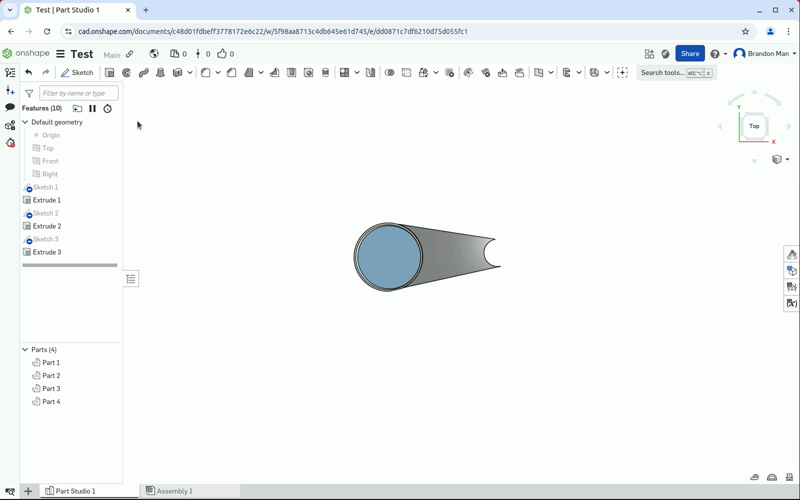
key(up, 3)
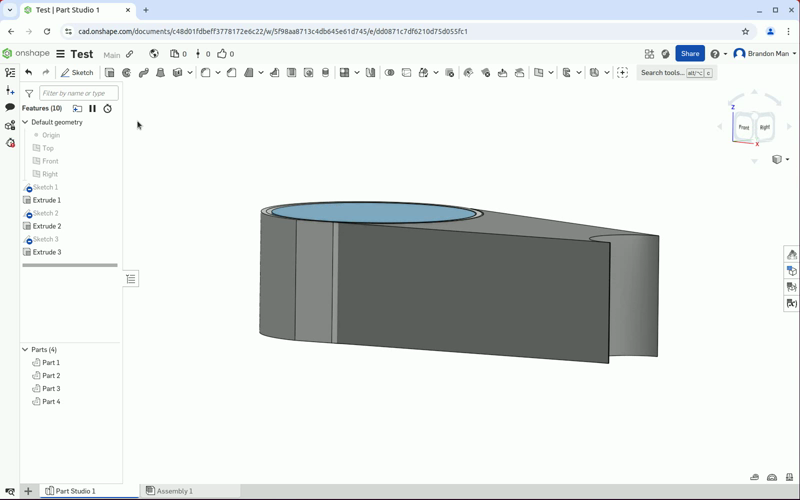
key(left, 3)
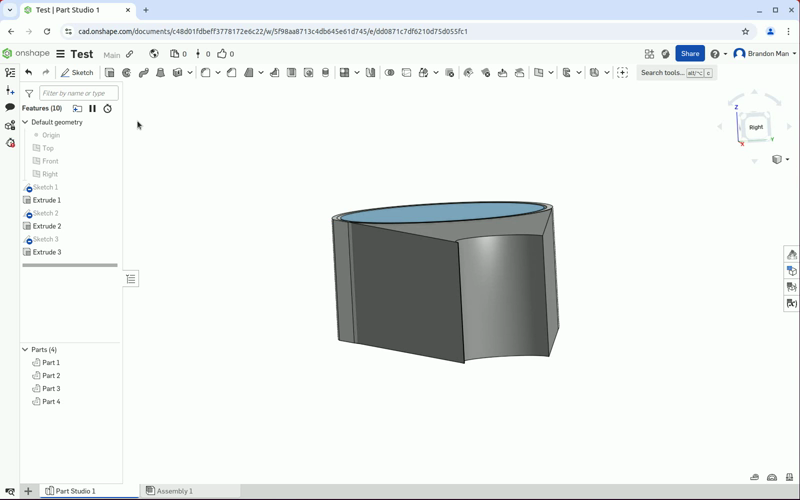
key(right, 3)
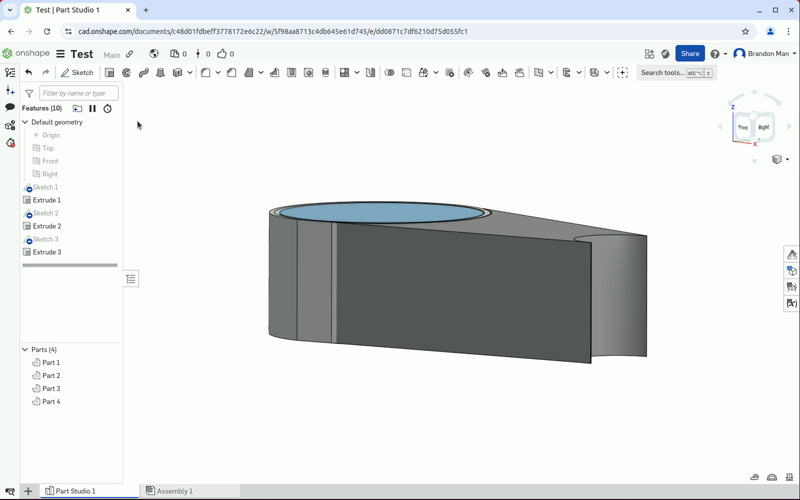
key(down, 3)
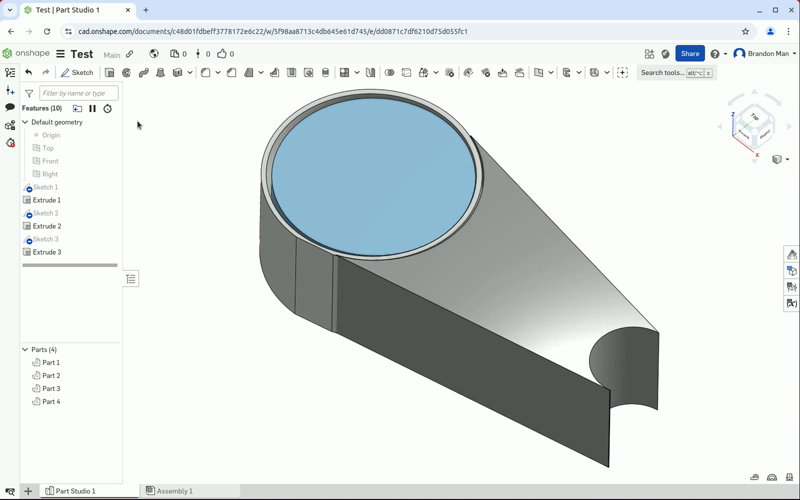
mouse_move(73, 189)
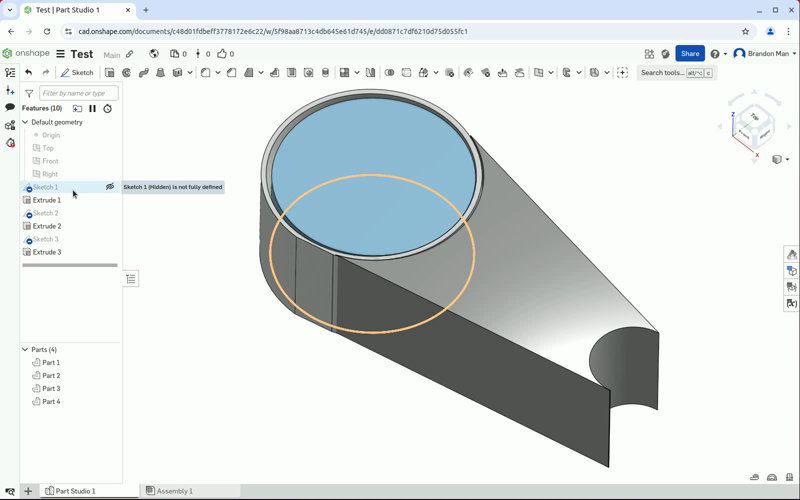
click(73, 189)